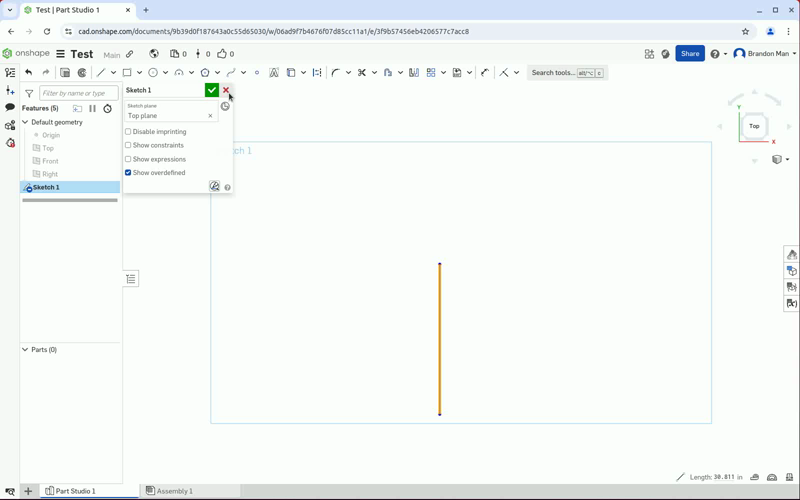
key(shift+h)
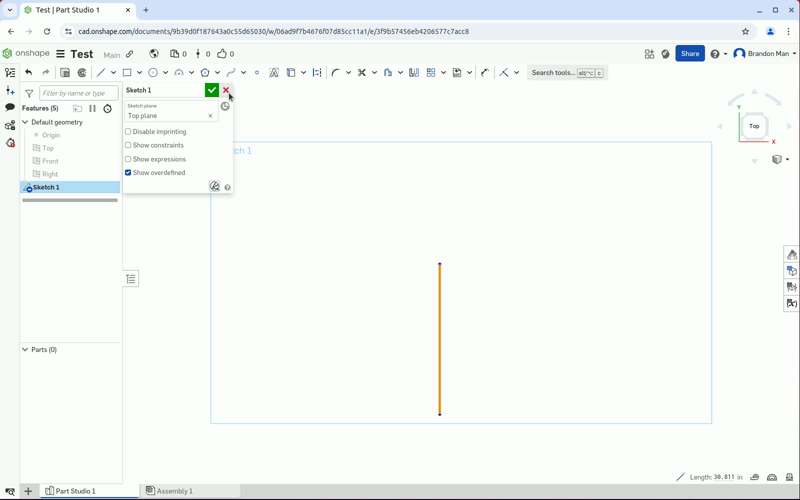
key(shift+s)
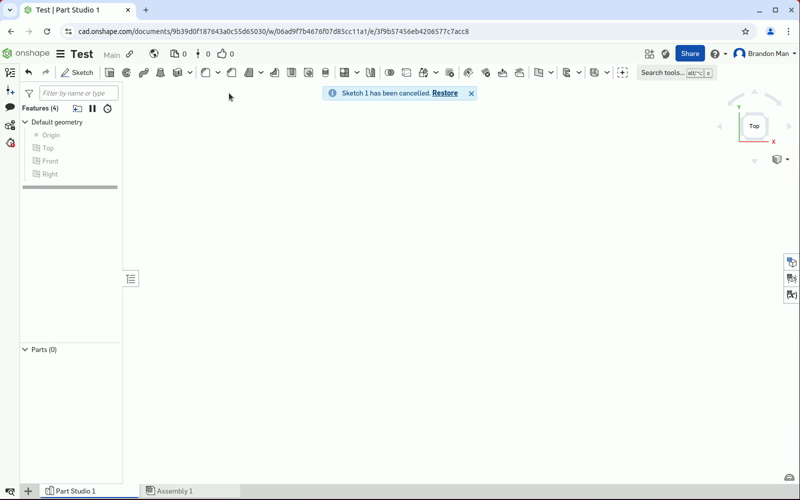
mouse_move(73, 150)
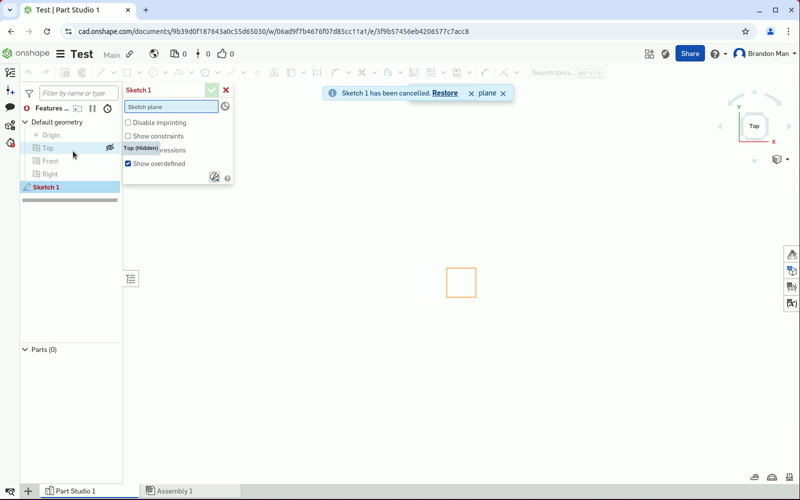
click(73, 150)
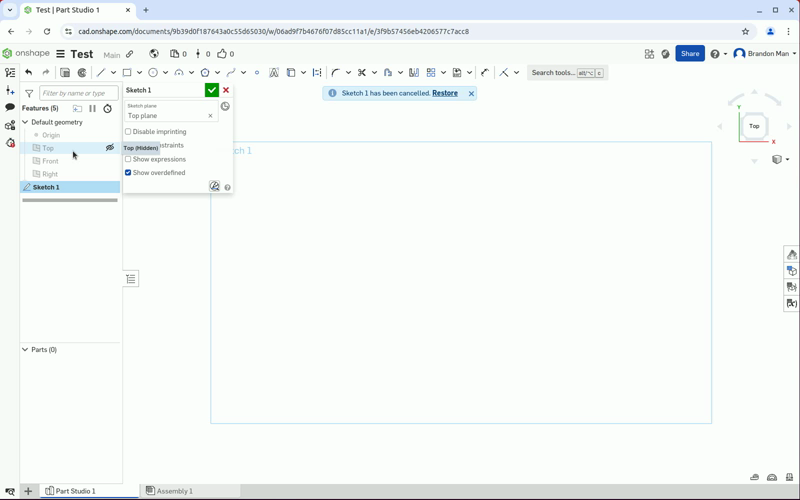
mouse_move(73, 352)
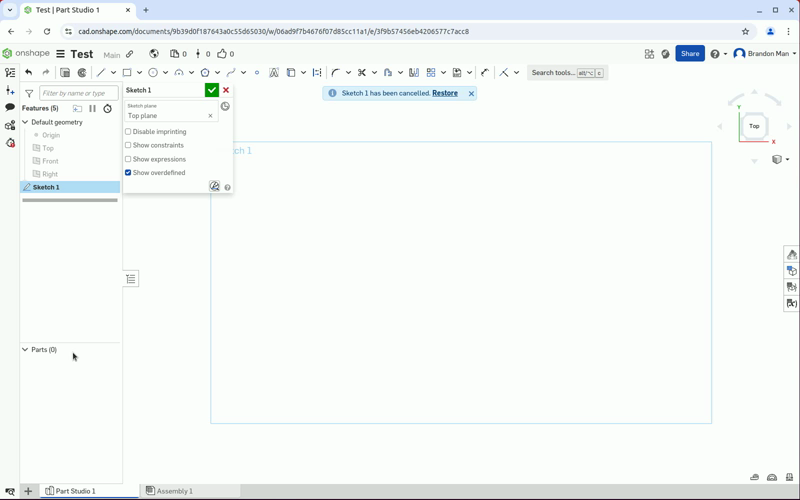
key(y)
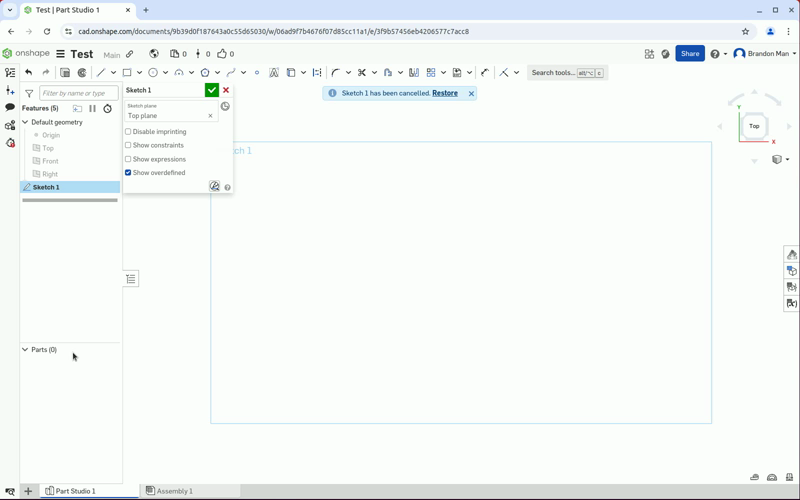
key(c)
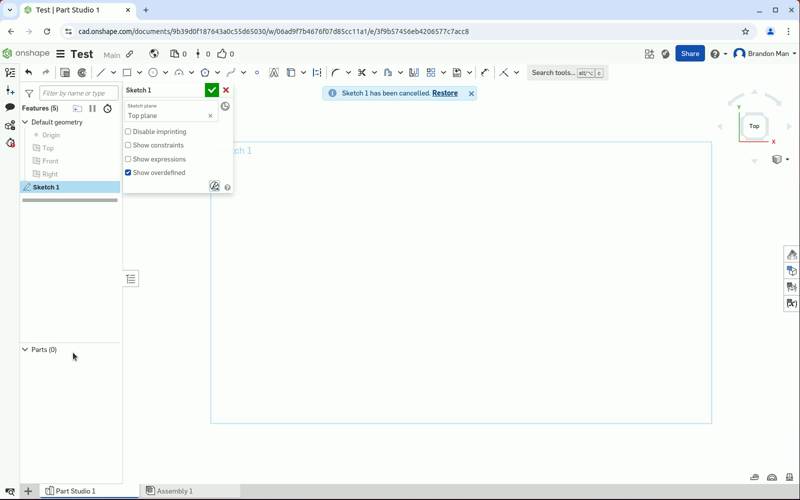
key_down(shift)
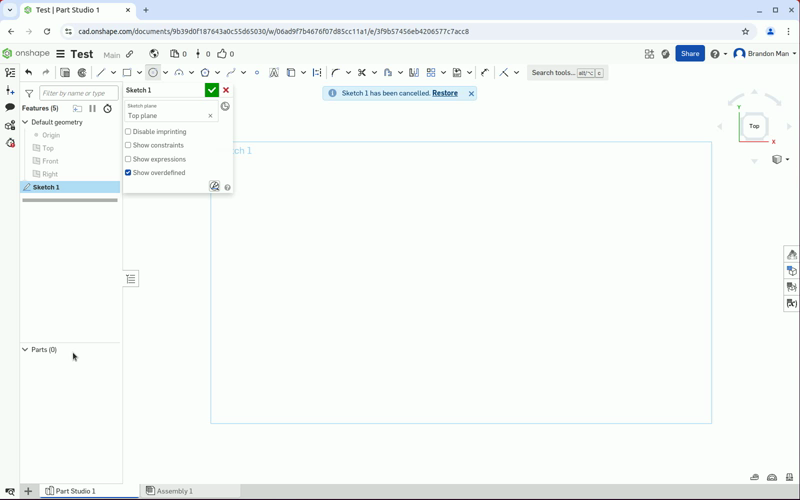
mouse_move(461, 282)
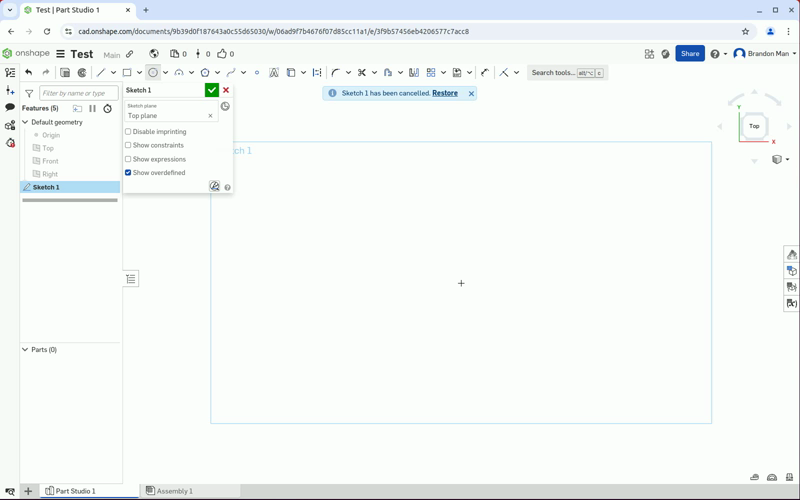
click(461, 282)
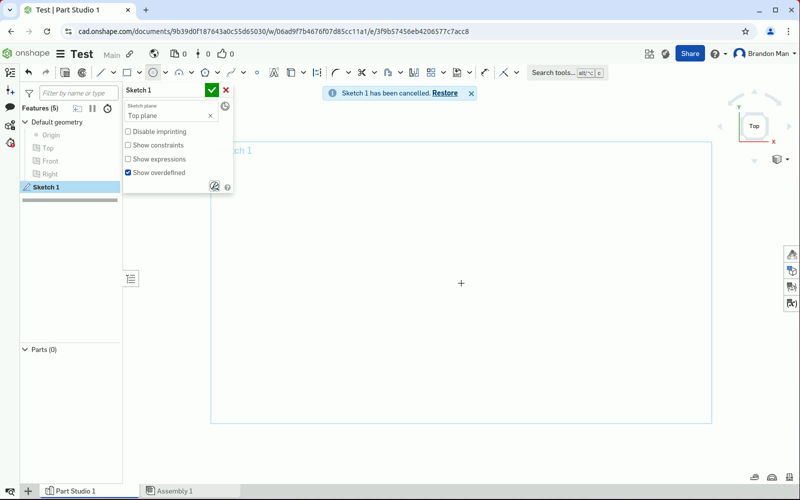
key_up(shift)
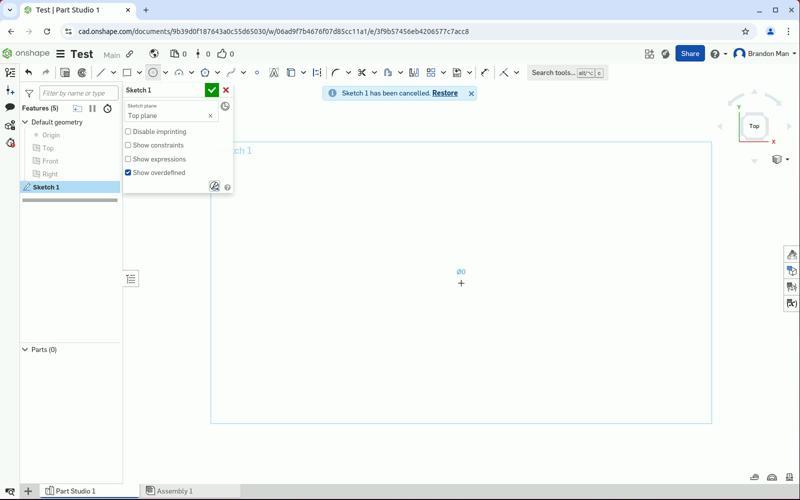
mouse_move(574, 282)
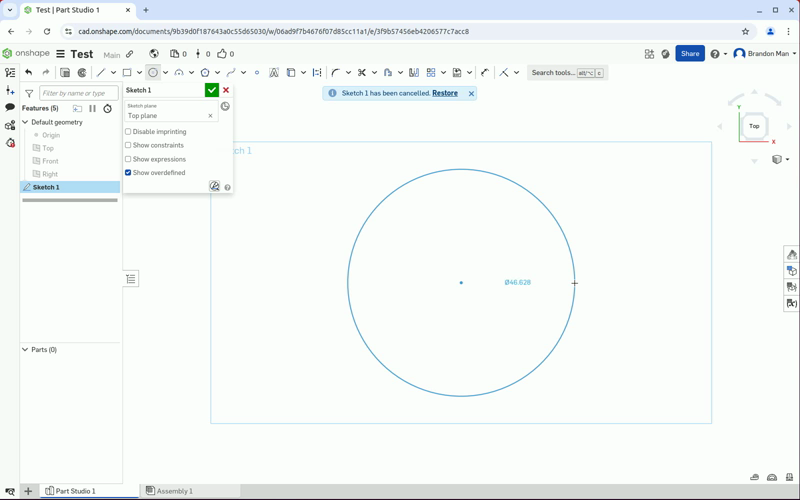
click(574, 282)
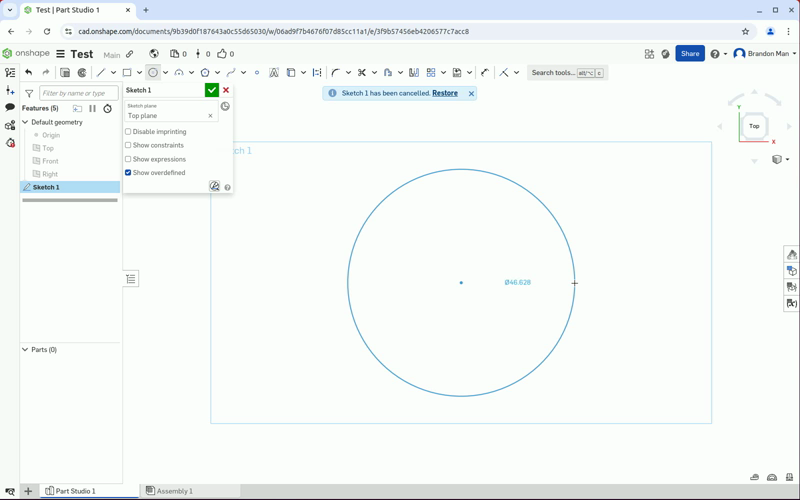
key(esc)
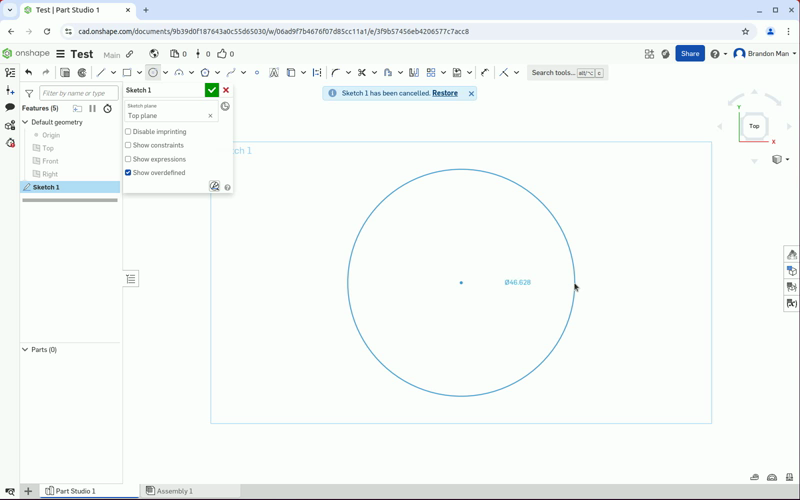
key(c)
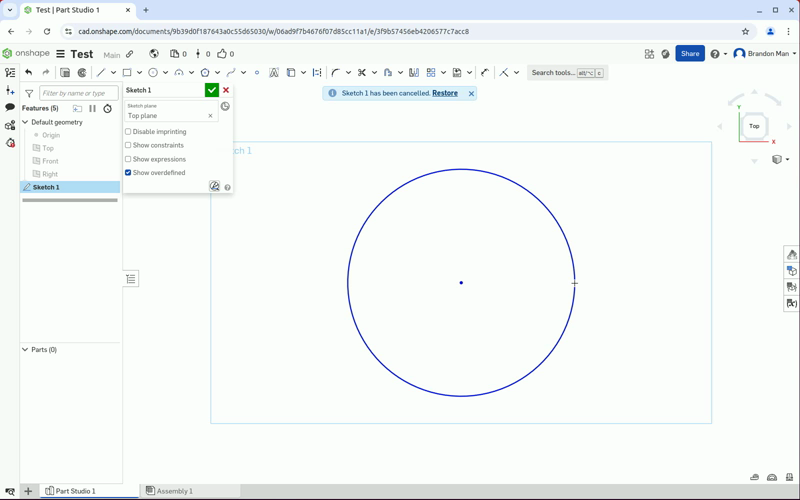
key_down(shift)
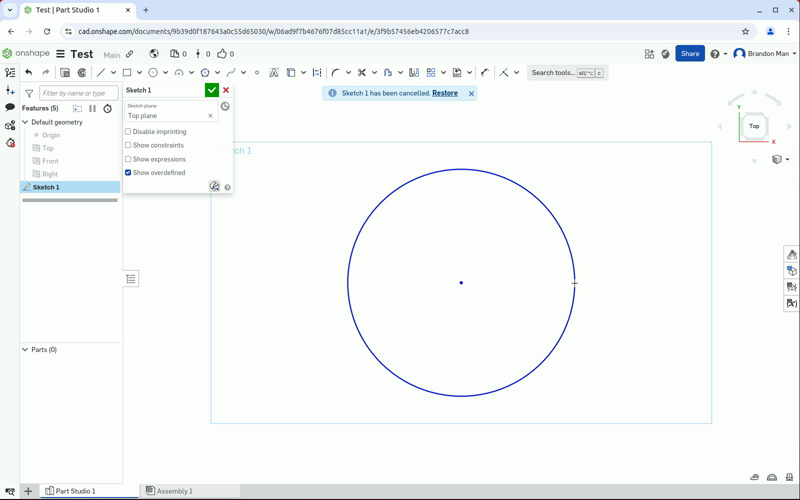
mouse_move(461, 282)
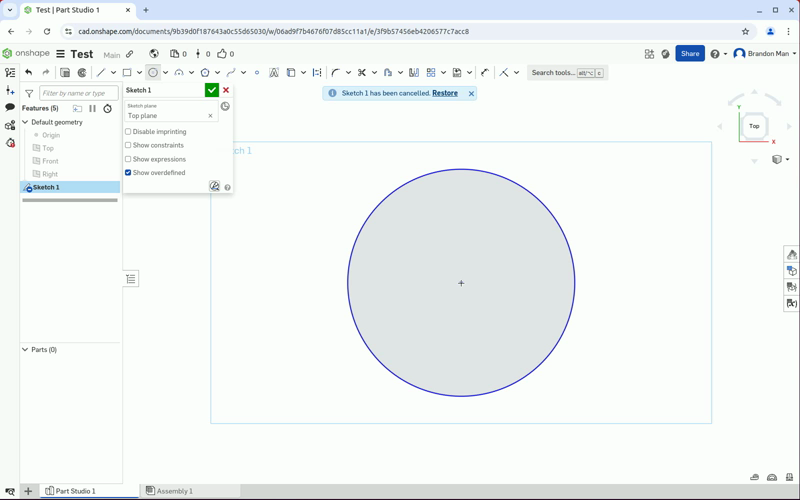
click(461, 282)
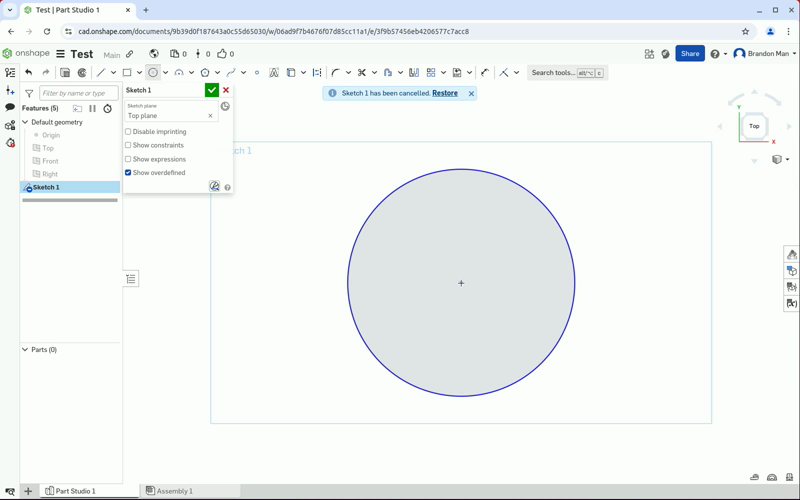
key_up(shift)
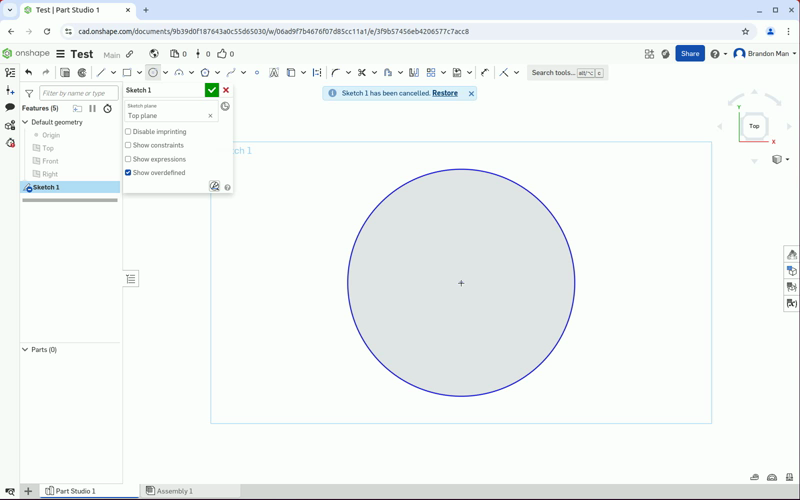
mouse_move(560, 282)
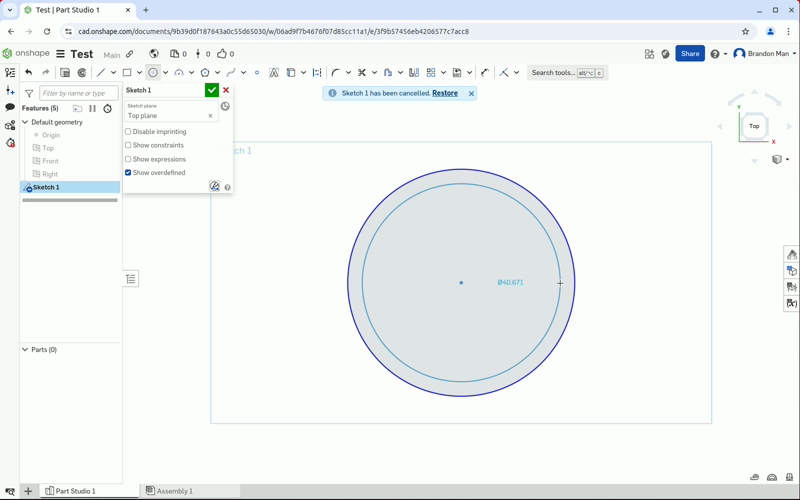
click(560, 282)
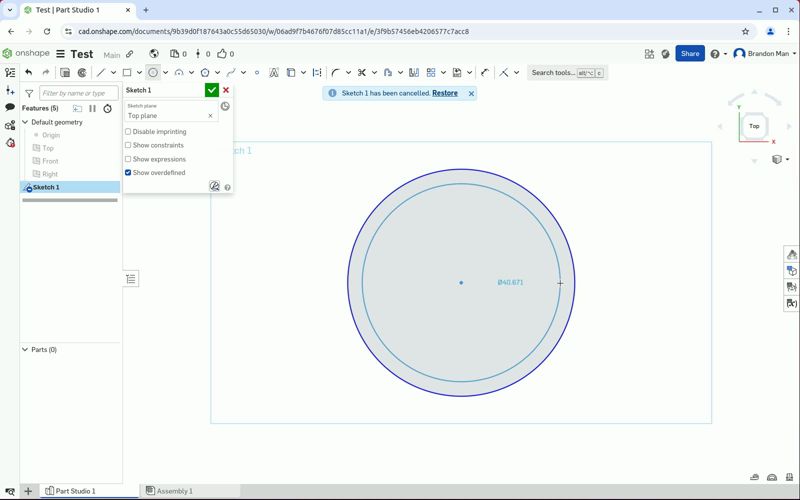
key(esc)
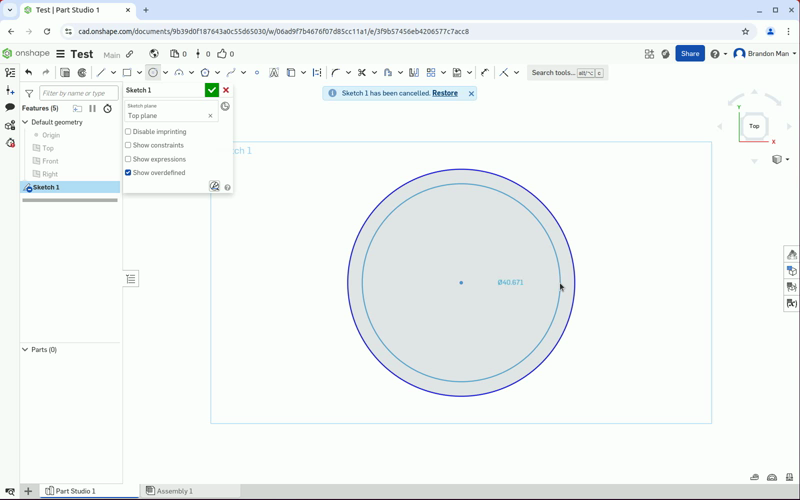
mouse_move(392, 362)
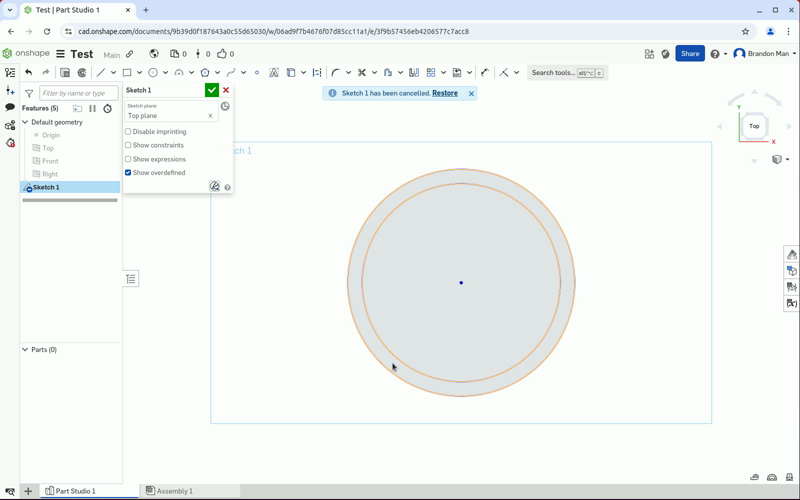
click(392, 362)
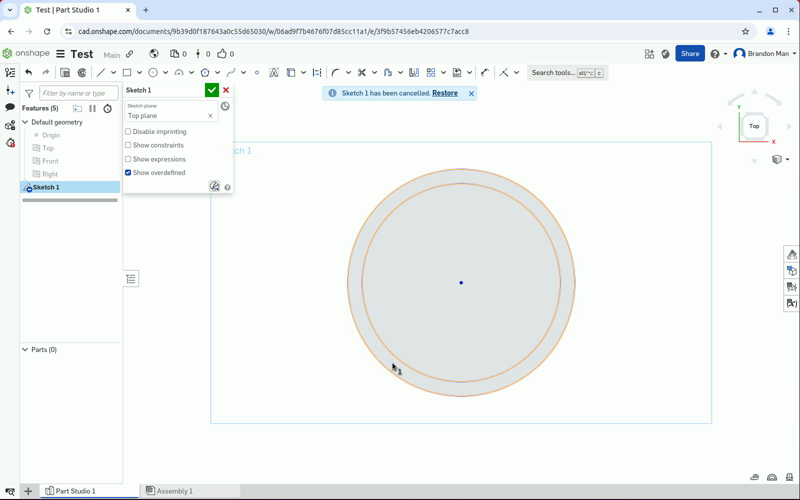
mouse_move(73, 352)
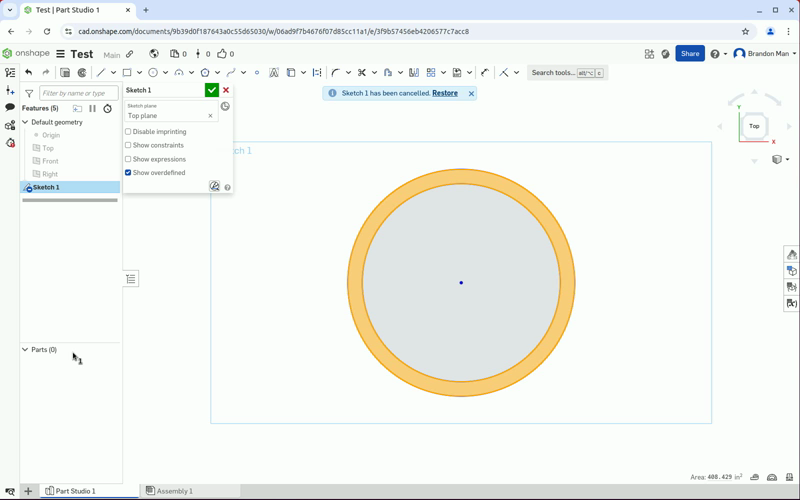
key(shift+y)
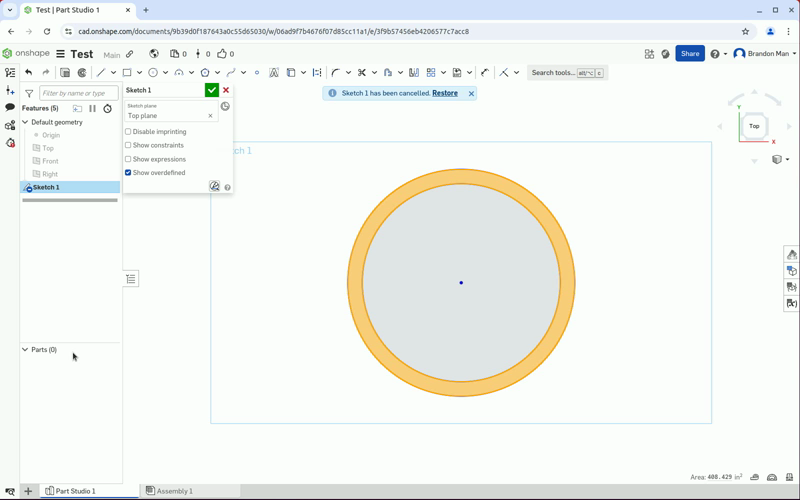
key(shift+e)
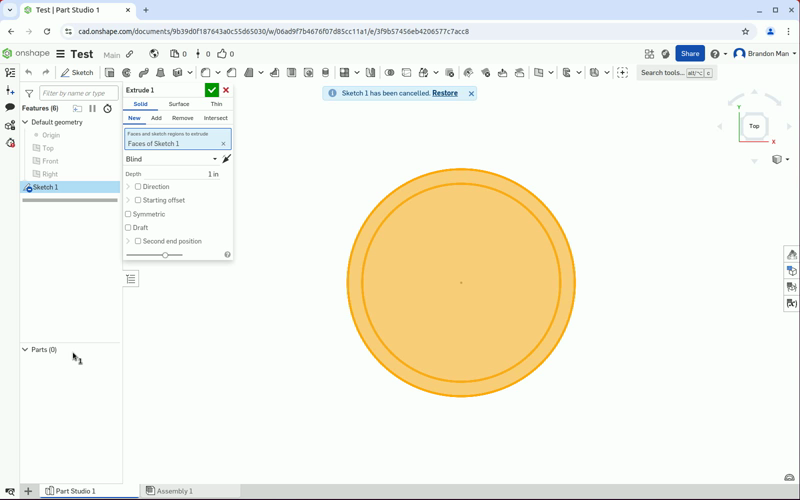
mouse_move(143, 106)
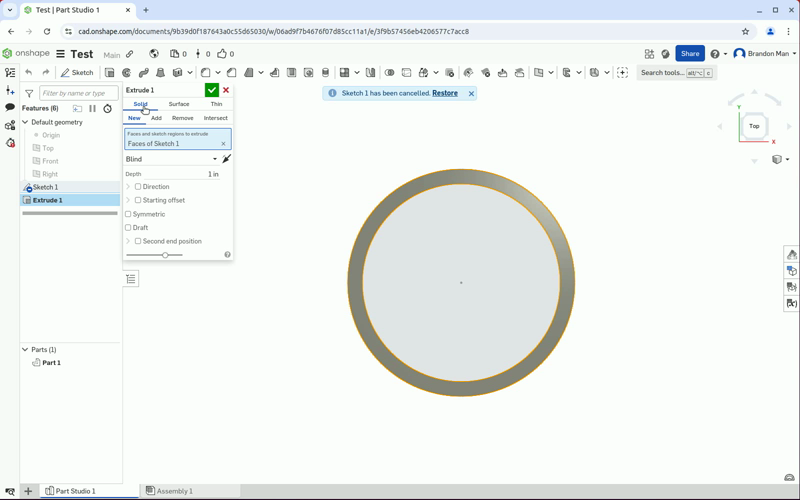
click(143, 106)
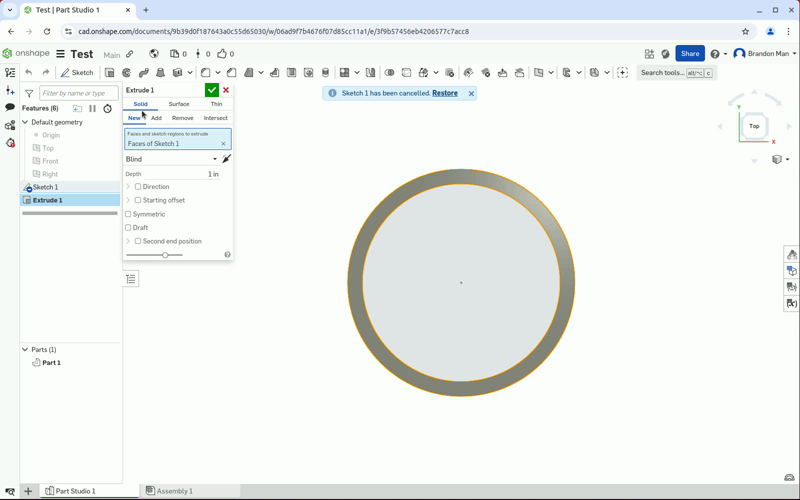
mouse_move(137, 120)
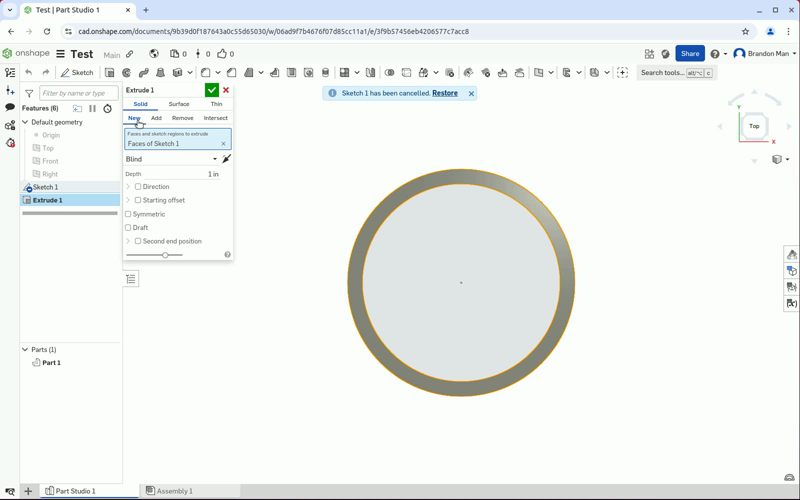
click(137, 120)
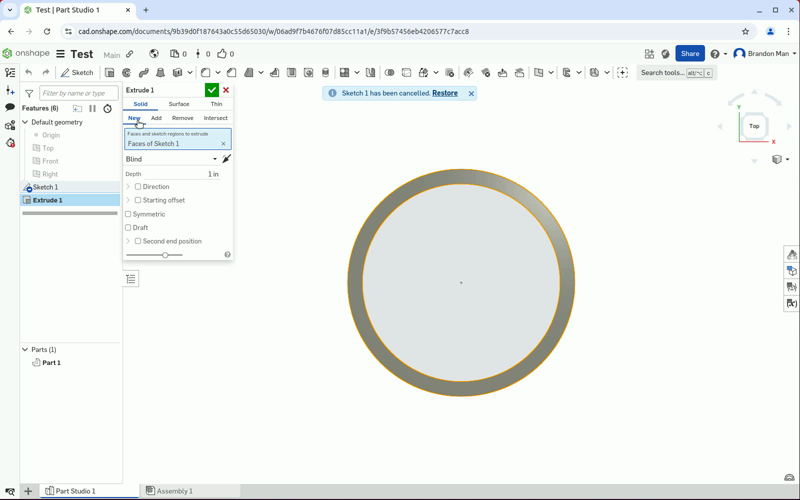
key(tab, 4)
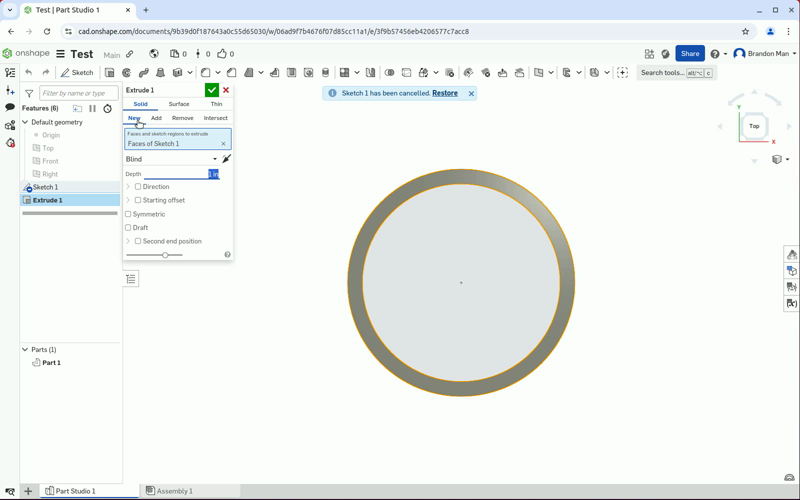
text(-7.221)
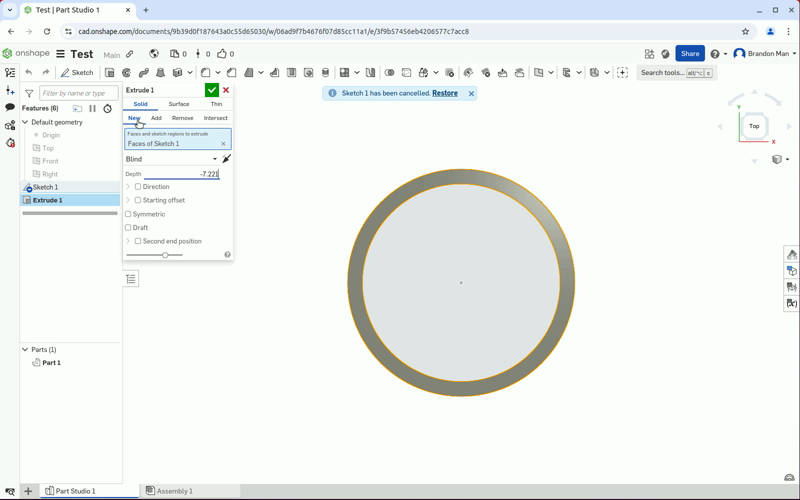
key(enter)
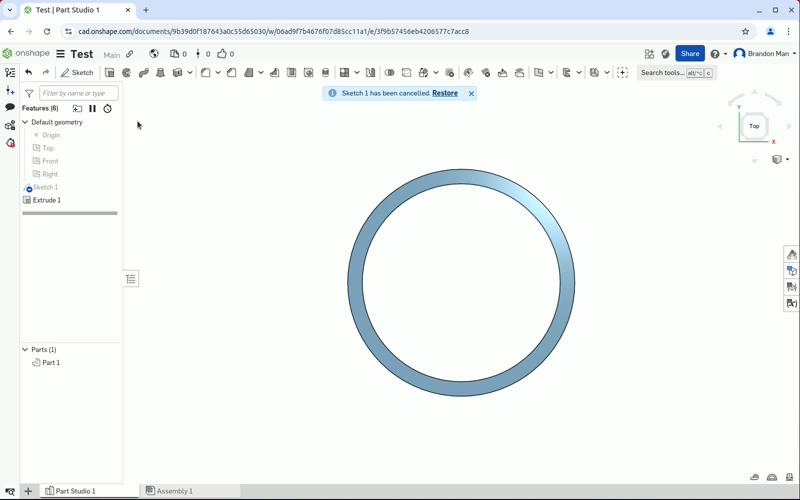
key(shift+h)
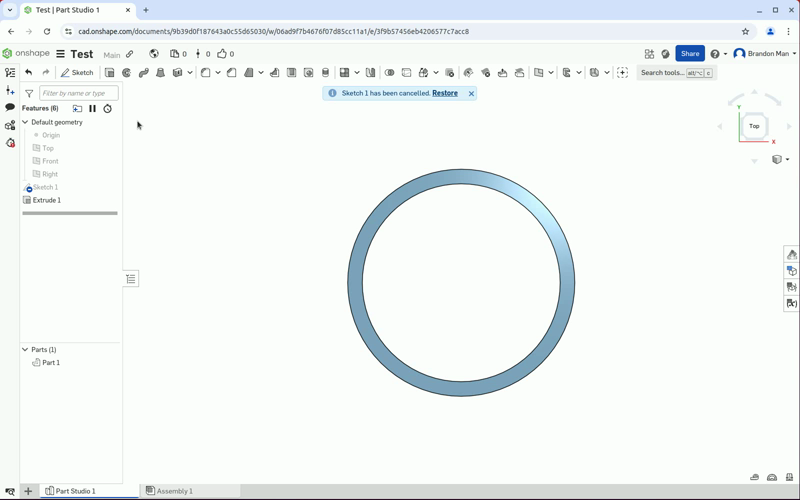
key(shift+h)
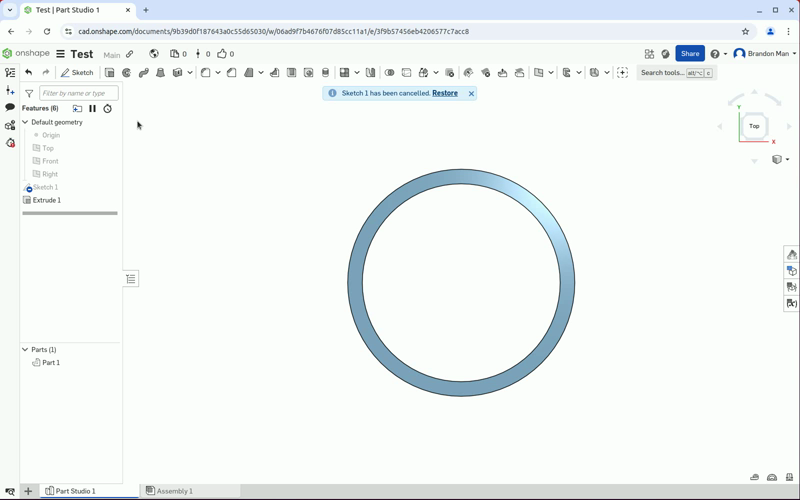
mouse_move(73, 189)
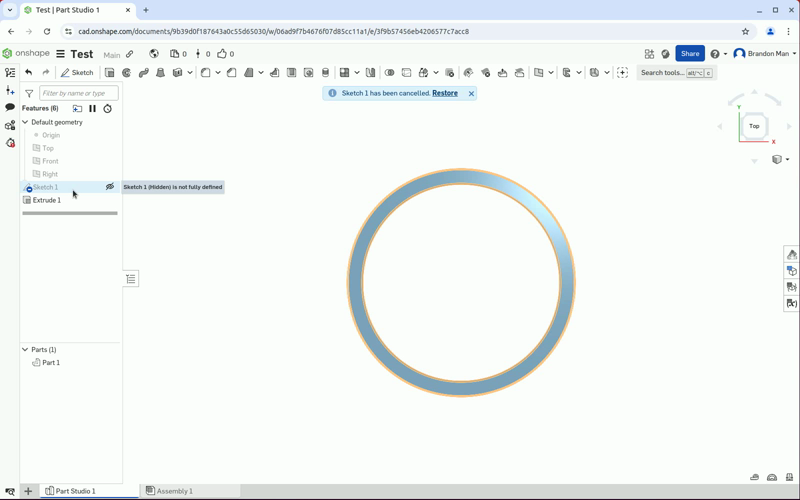
click(73, 189)
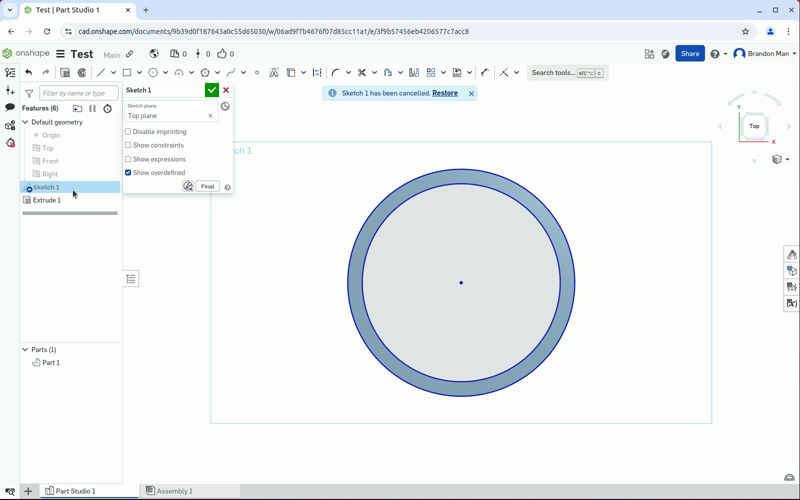
mouse_move(229, 92)
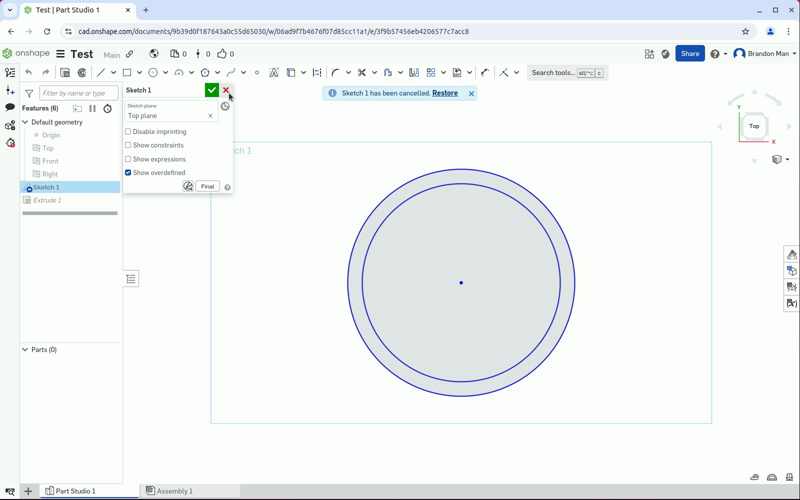
click(229, 92)
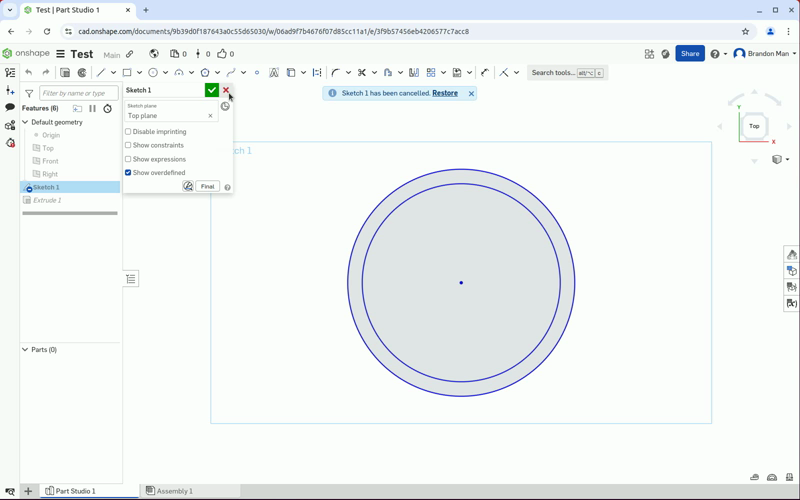
key(shift+s)
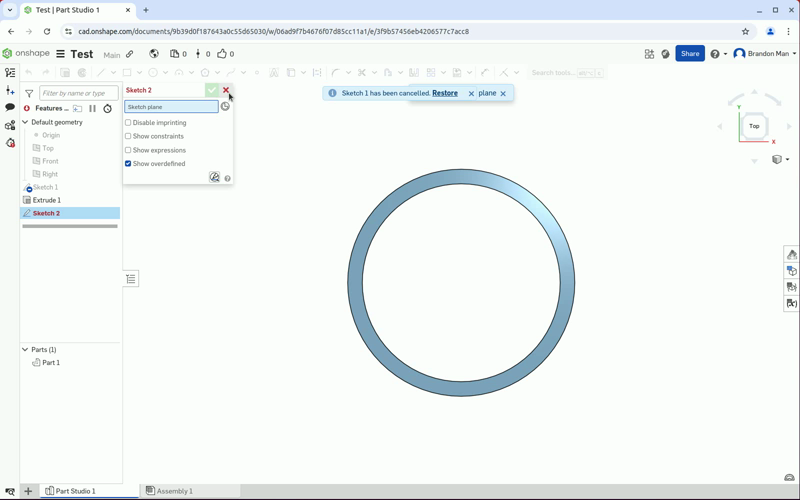
mouse_move(73, 150)
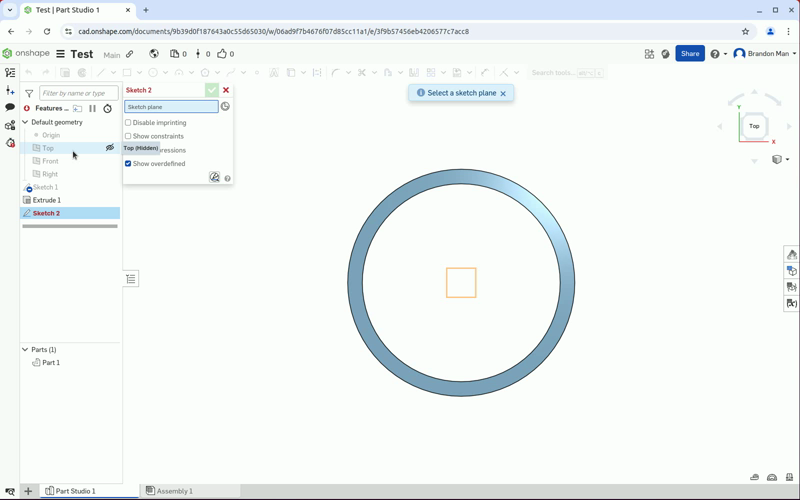
click(73, 150)
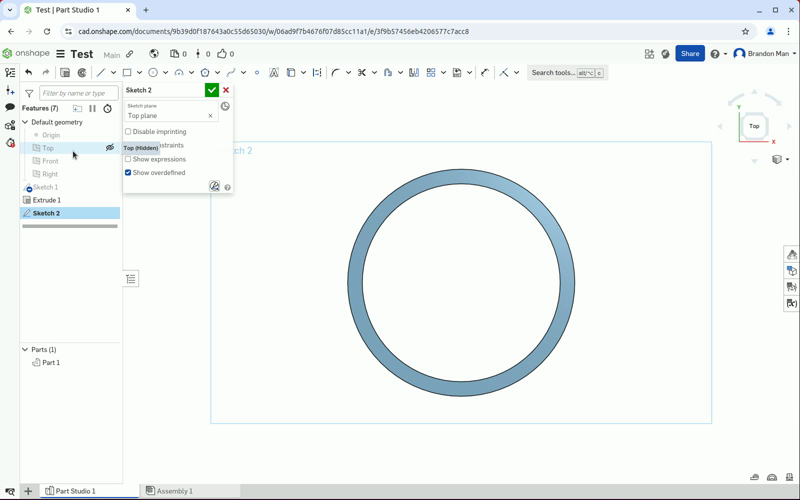
mouse_move(73, 352)
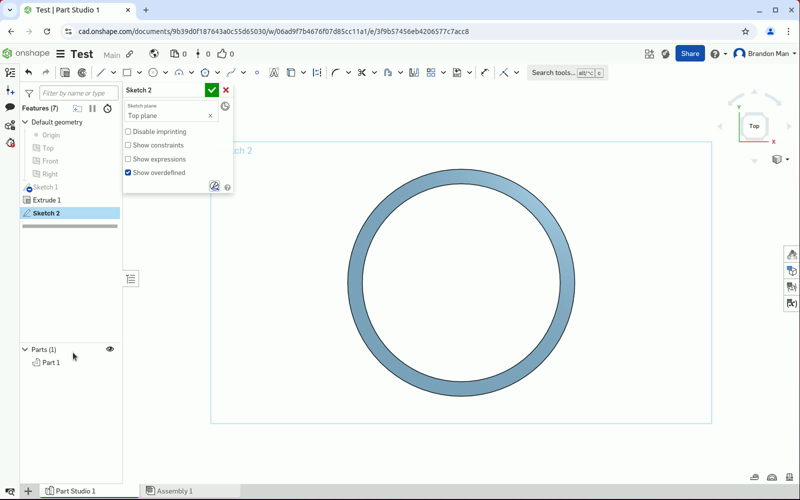
key(y)
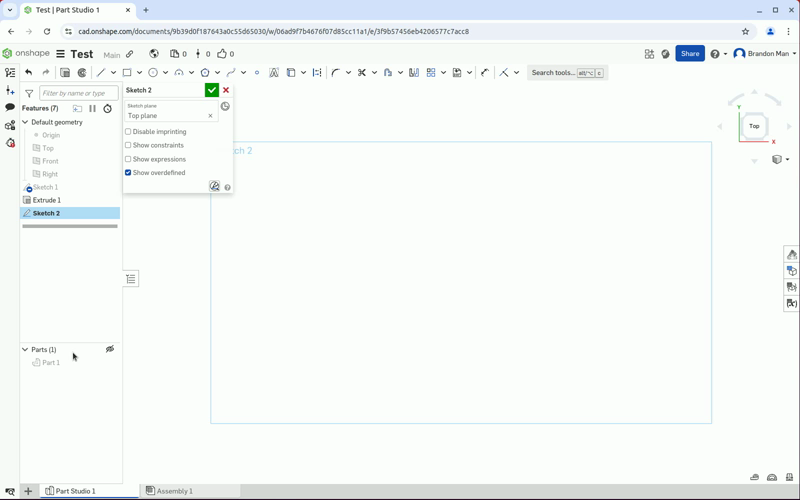
key(c)
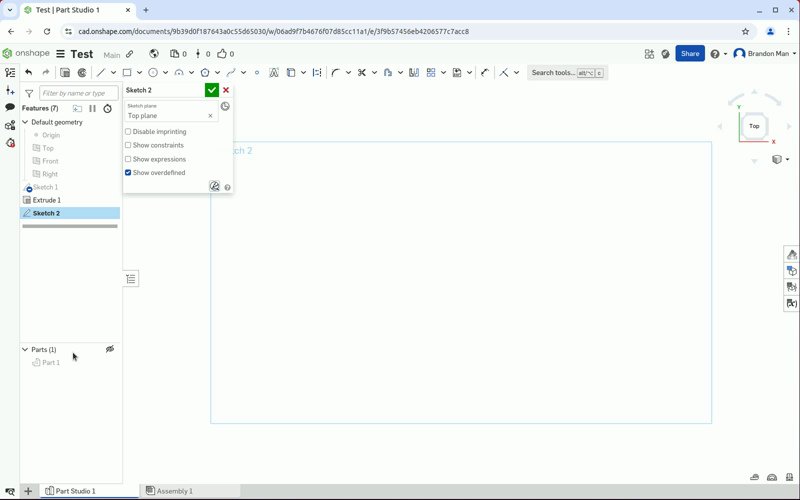
key_down(shift)
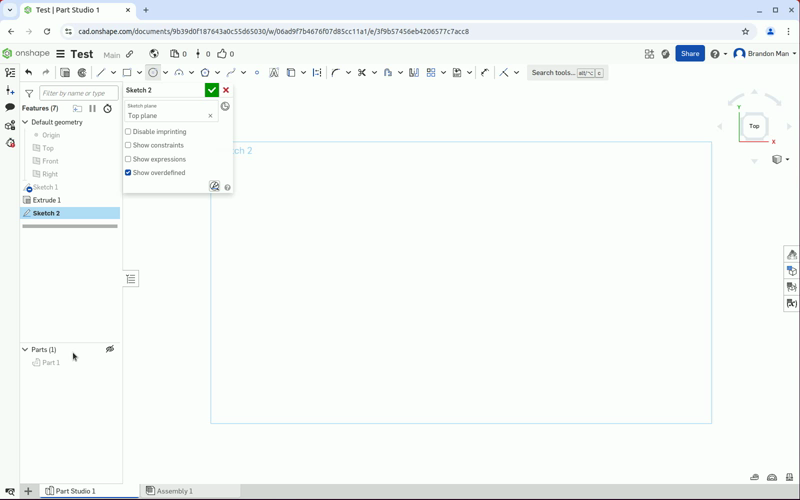
mouse_move(461, 282)
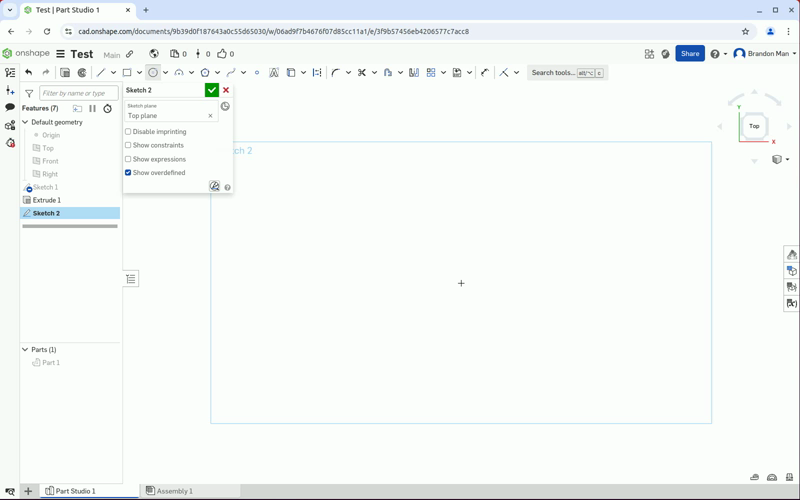
click(461, 282)
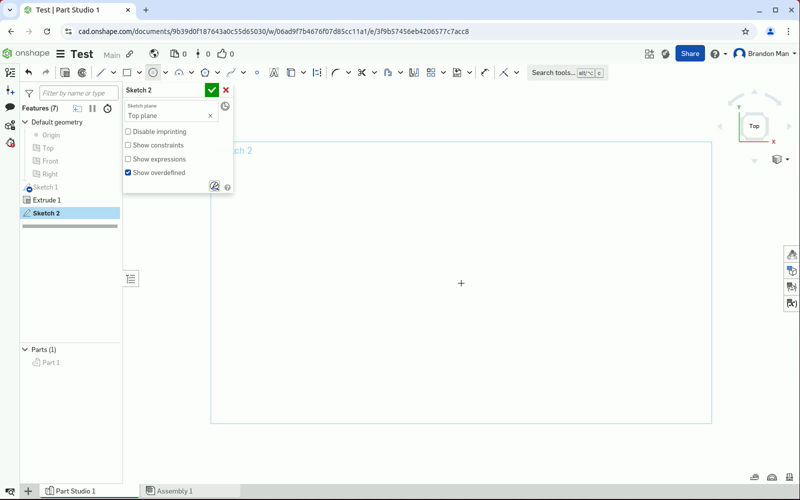
key_up(shift)
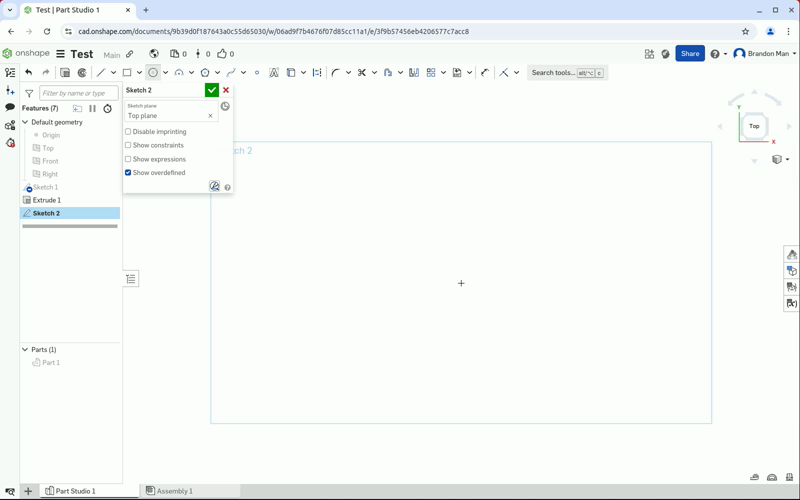
mouse_move(561, 282)
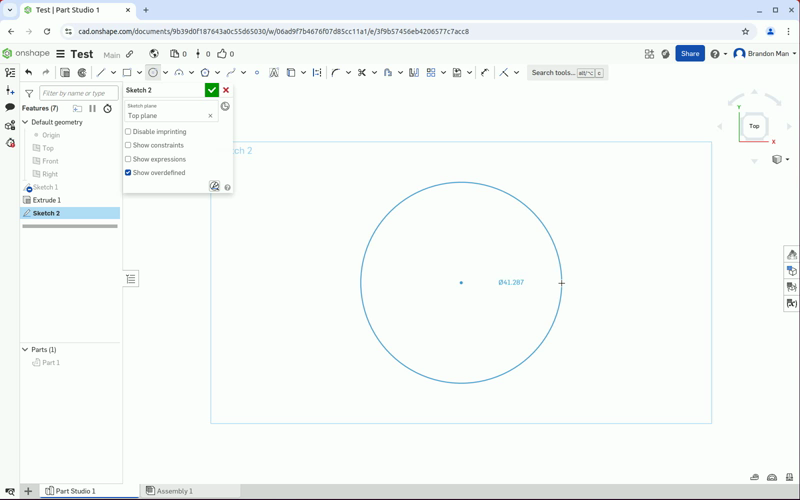
click(561, 282)
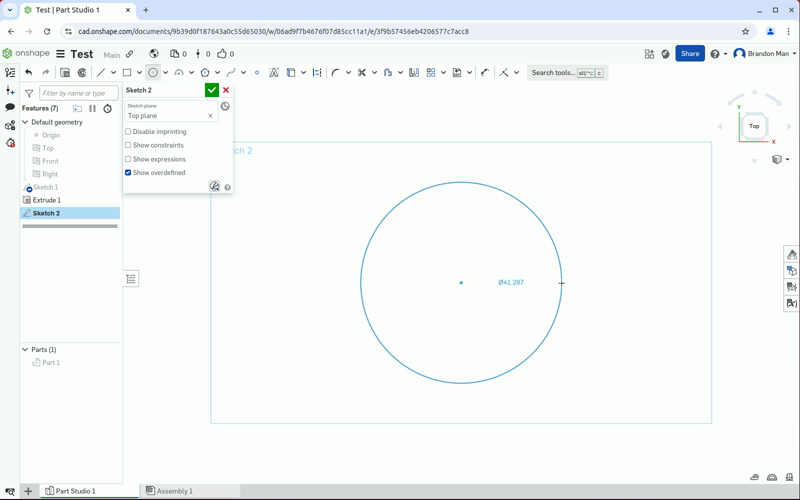
key(esc)
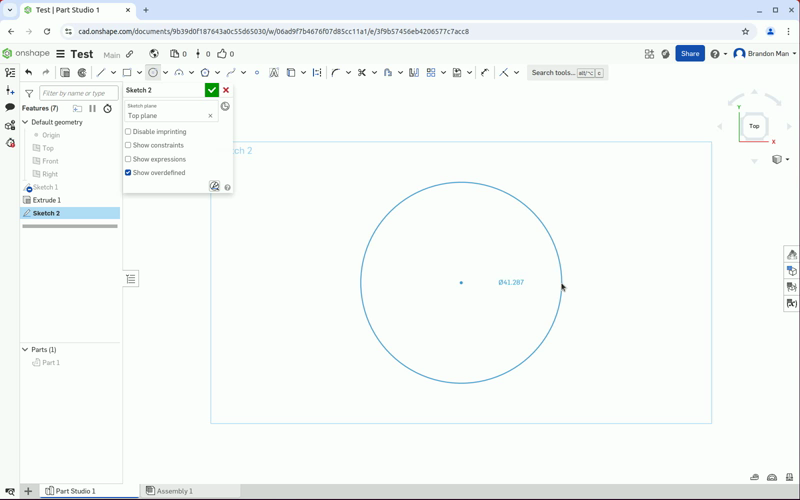
key(c)
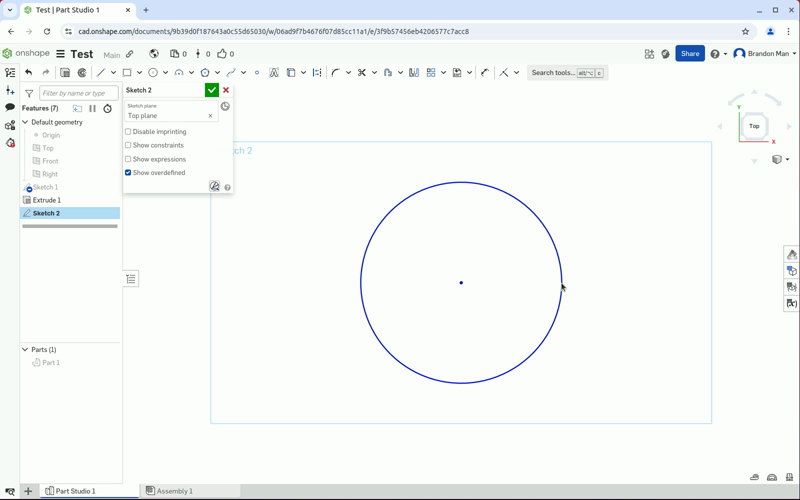
key_down(shift)
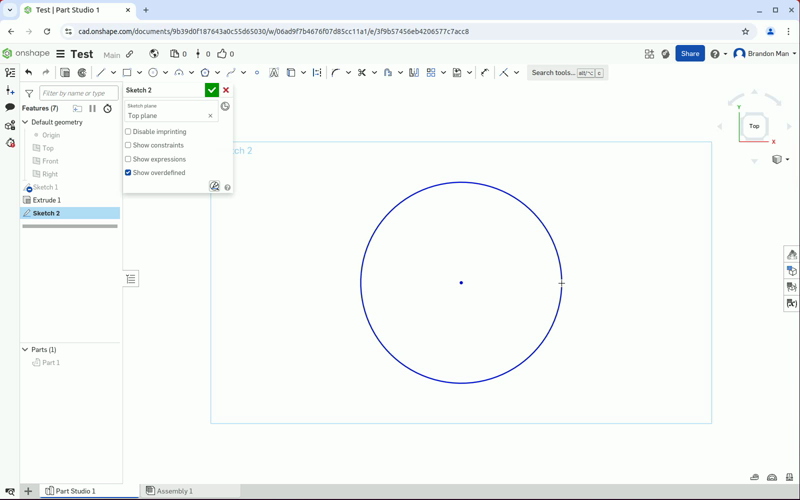
mouse_move(461, 282)
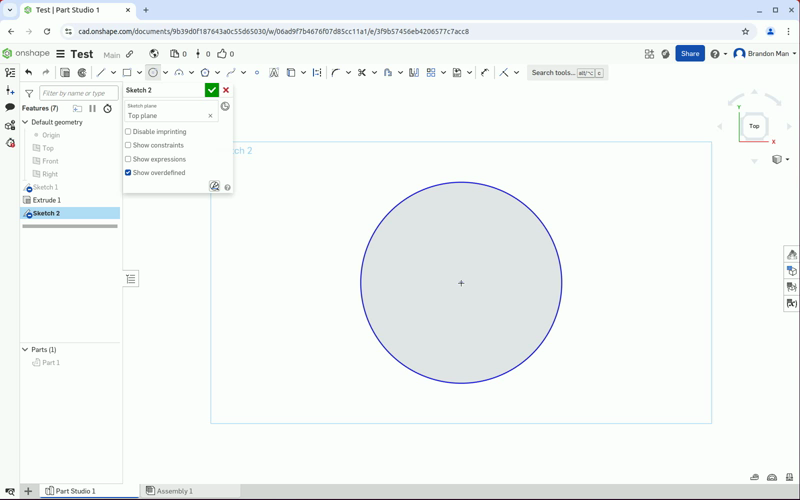
click(461, 282)
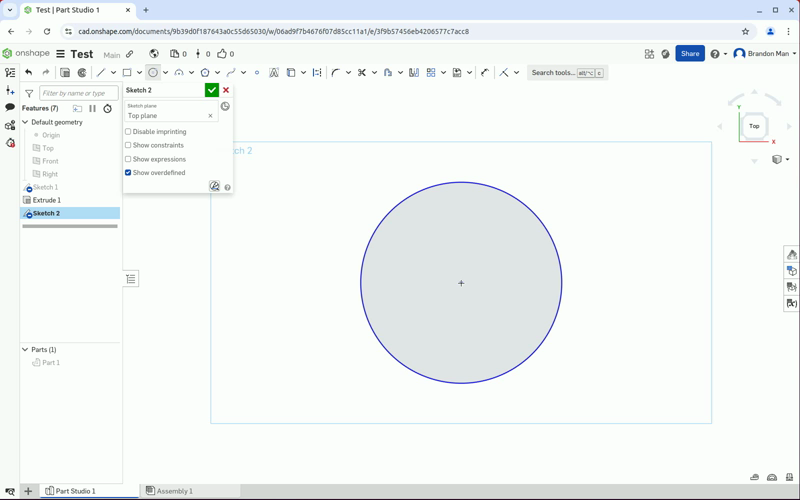
key_up(shift)
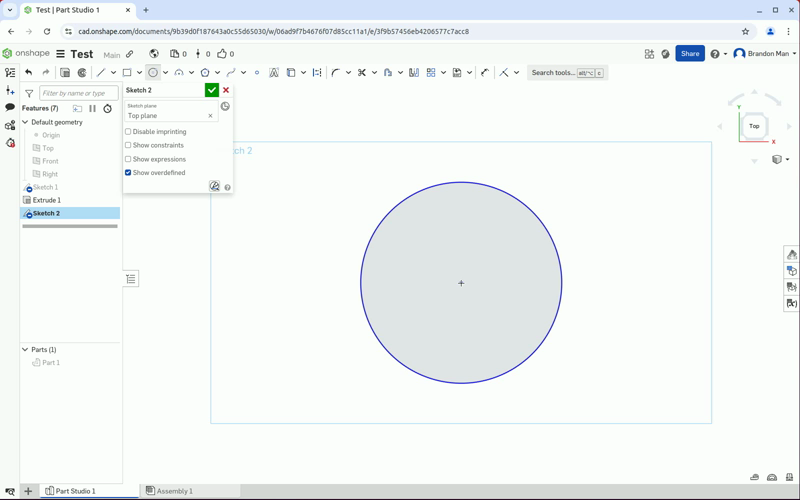
mouse_move(546, 282)
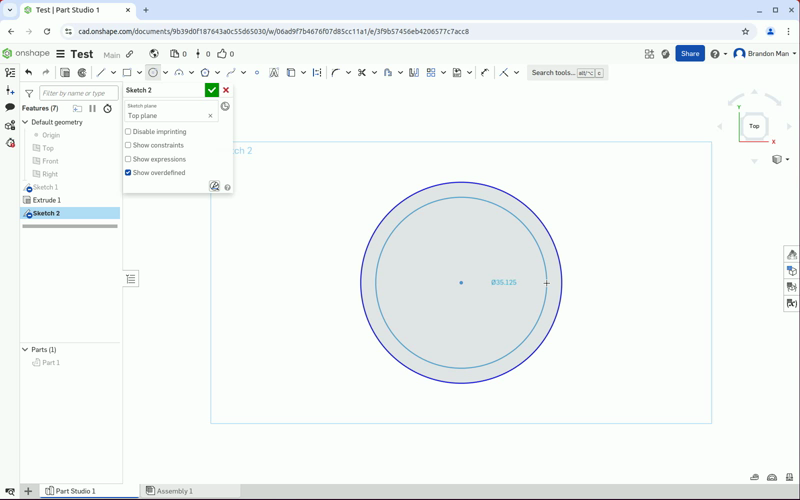
click(546, 282)
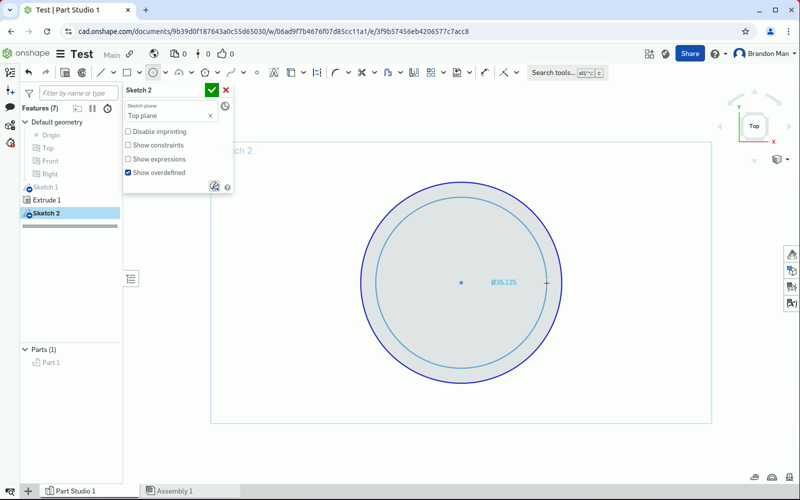
key(esc)
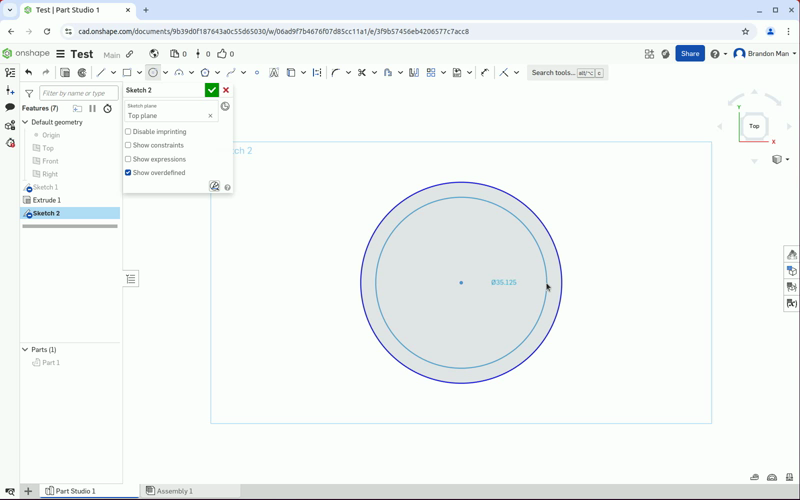
mouse_move(525, 217)
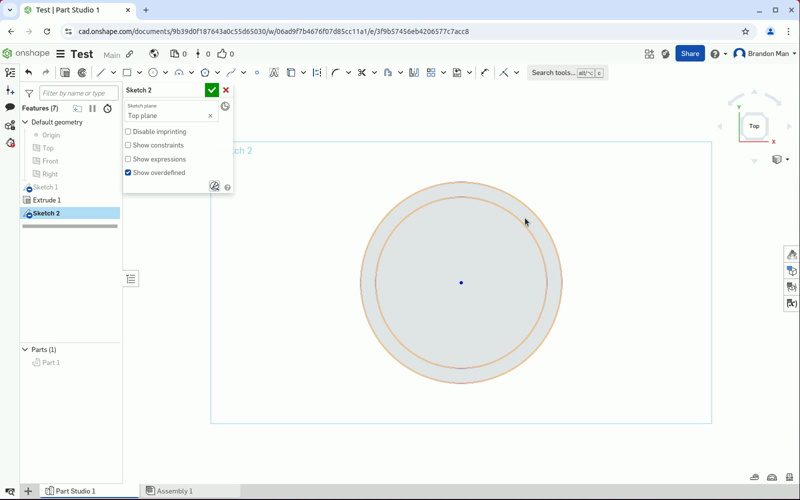
click(525, 217)
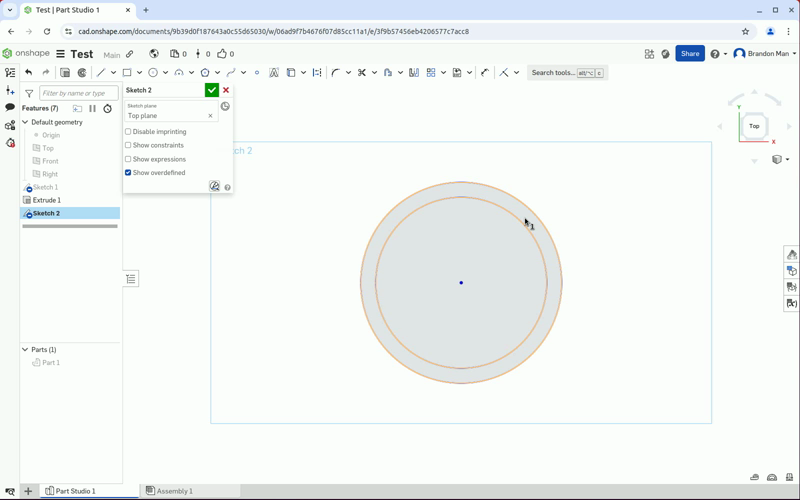
mouse_move(73, 352)
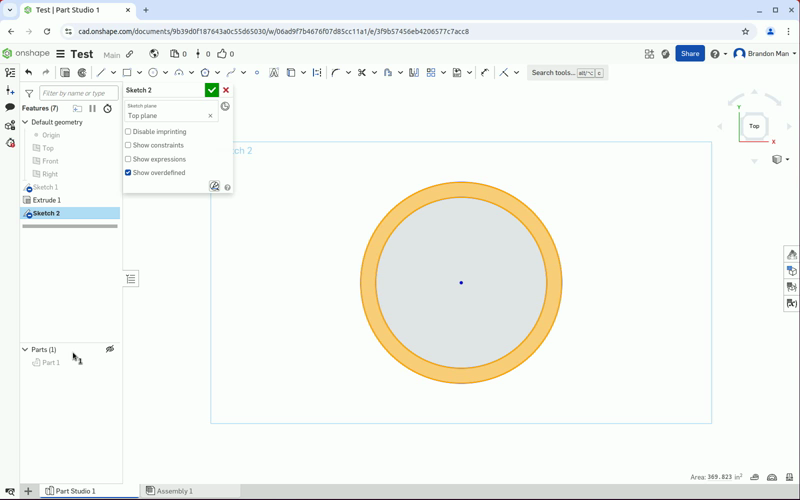
key(shift+y)
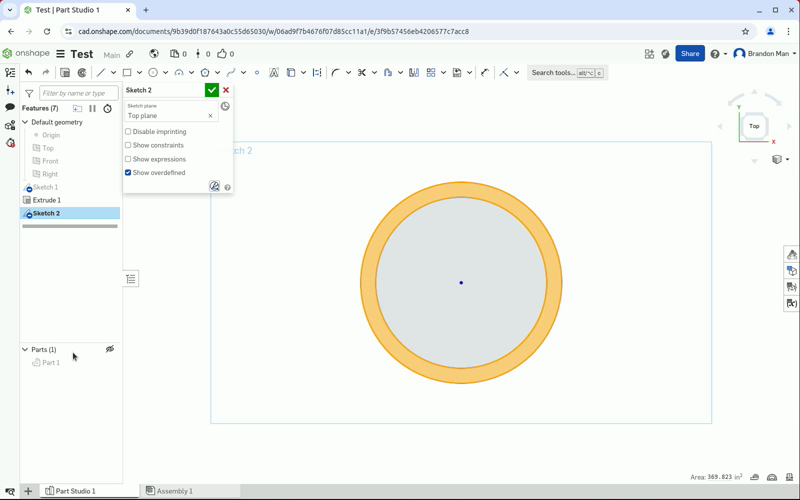
key(shift+e)
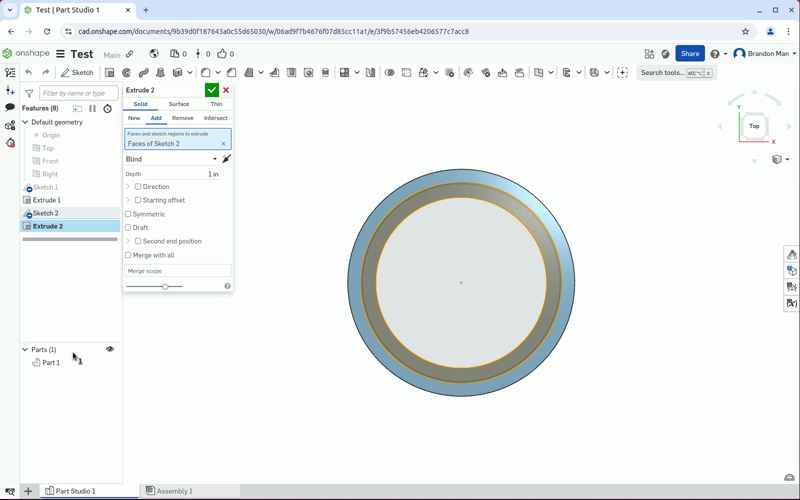
mouse_move(143, 106)
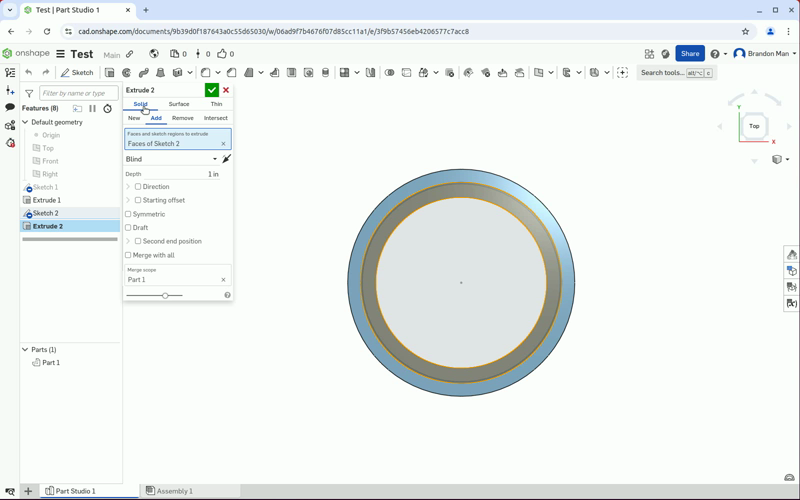
click(143, 106)
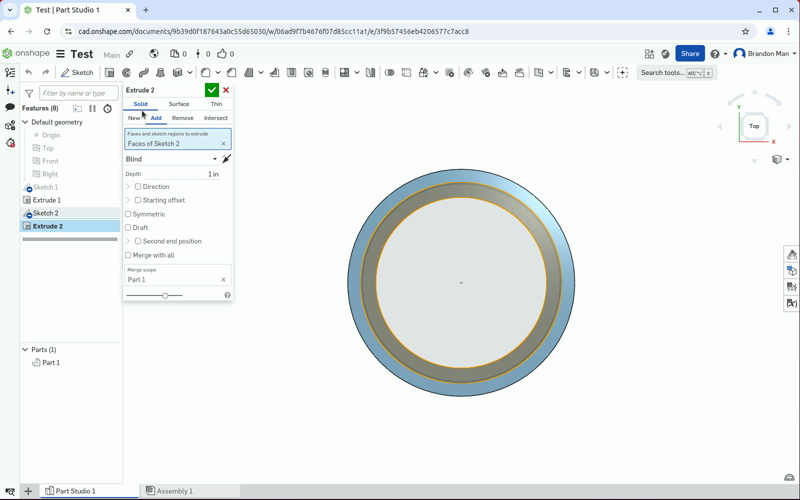
mouse_move(137, 120)
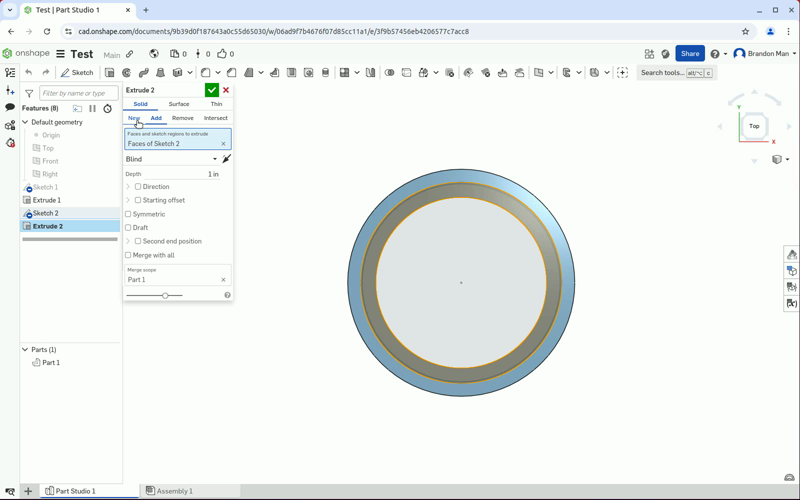
click(137, 120)
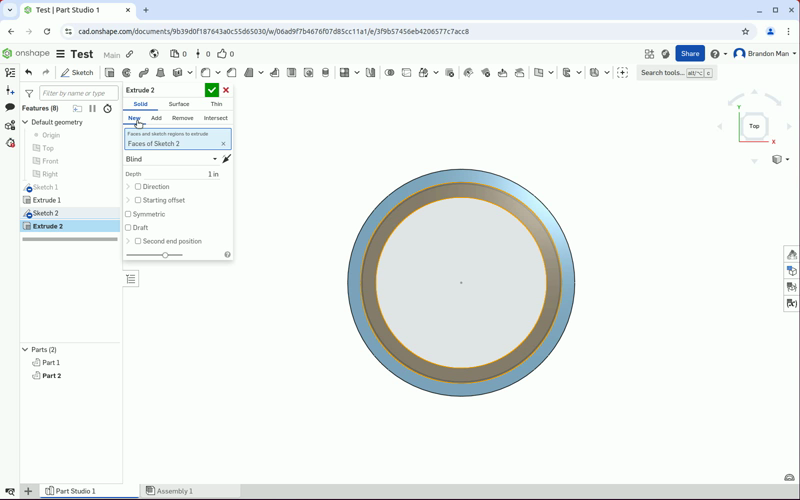
key(tab, 4)
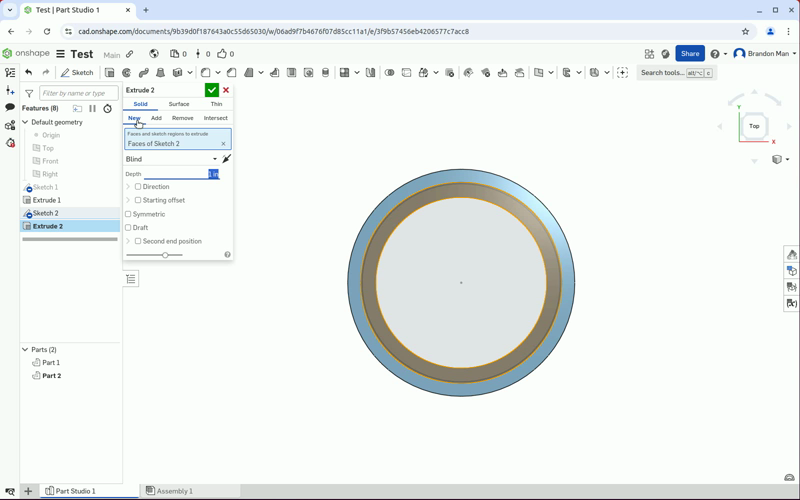
text(-7.221)
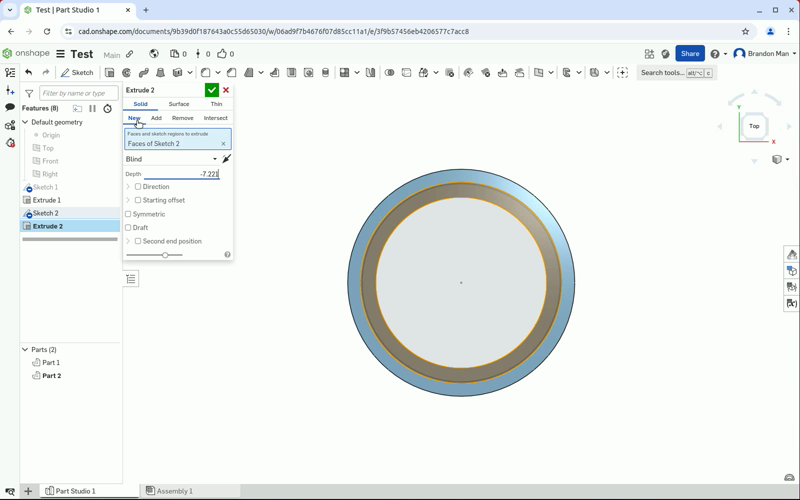
key(enter)
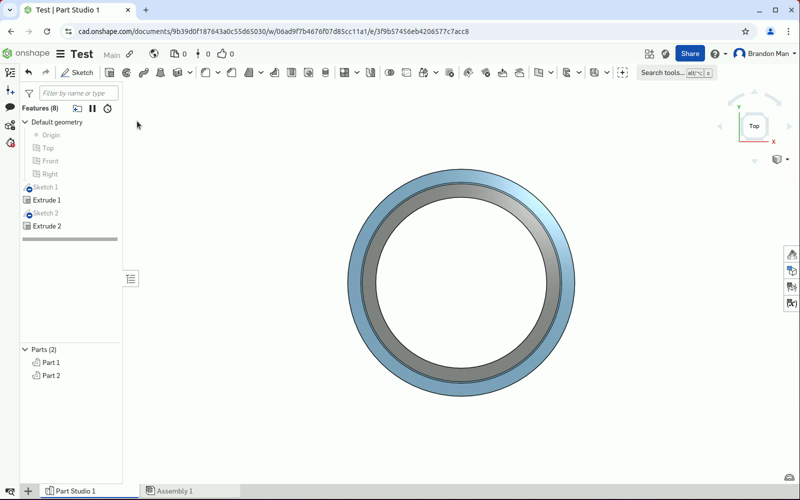
key(shift+h)
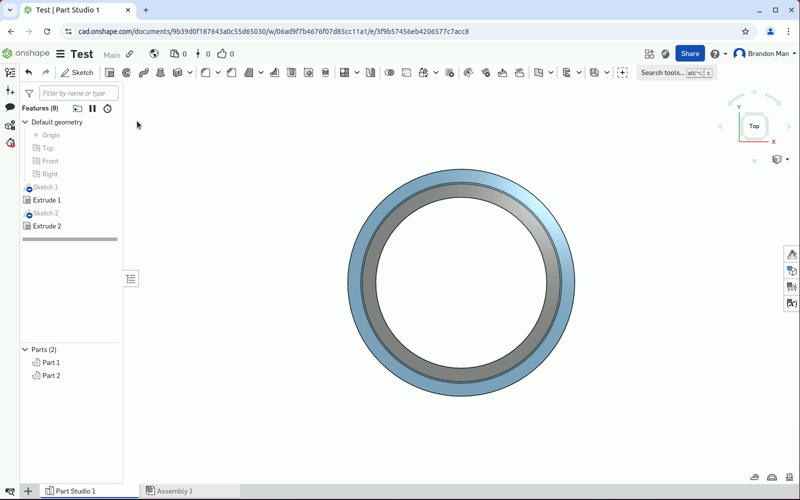
key(shift+h)
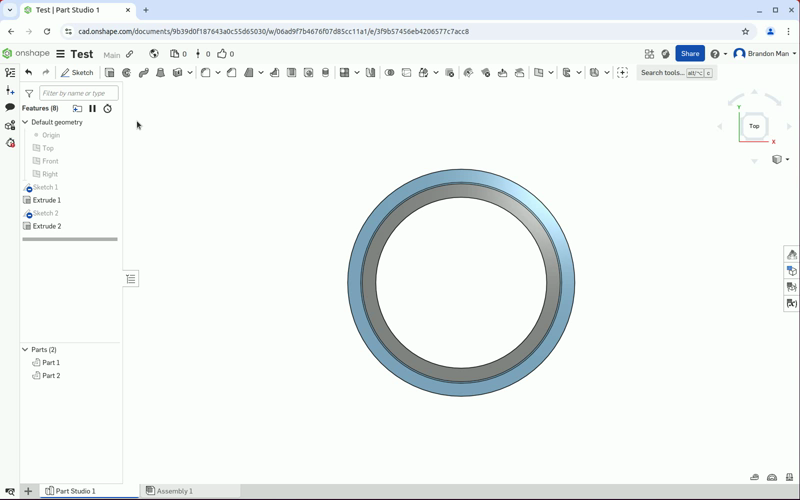
mouse_move(73, 189)
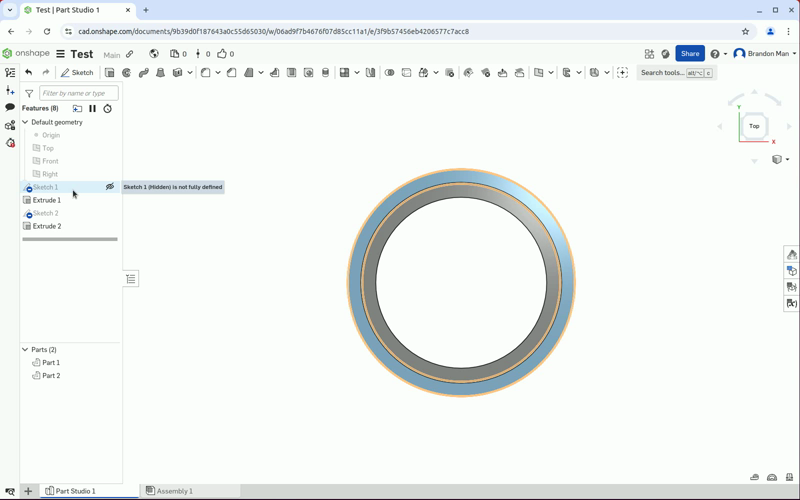
click(73, 189)
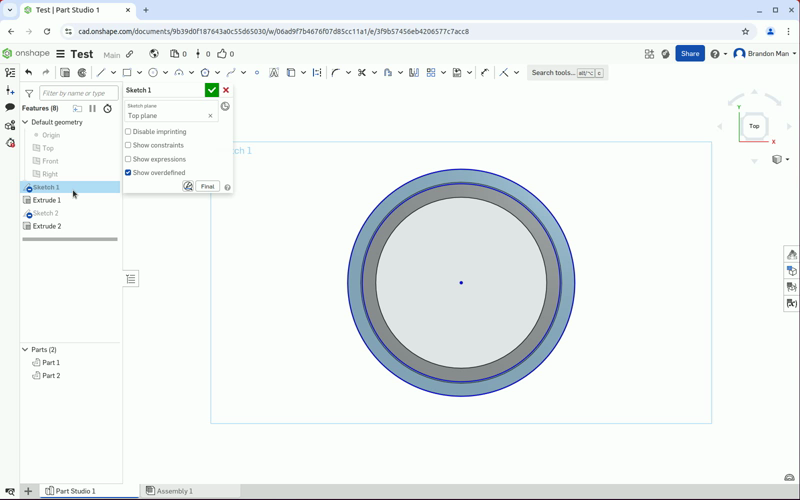
mouse_move(229, 92)
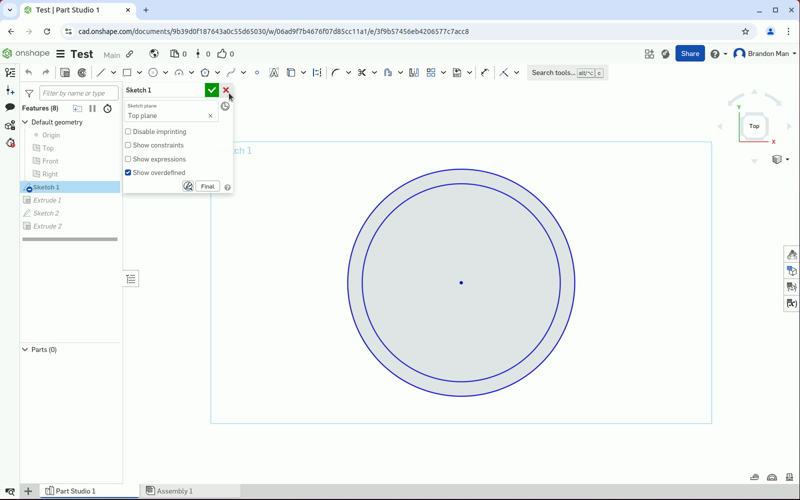
click(229, 92)
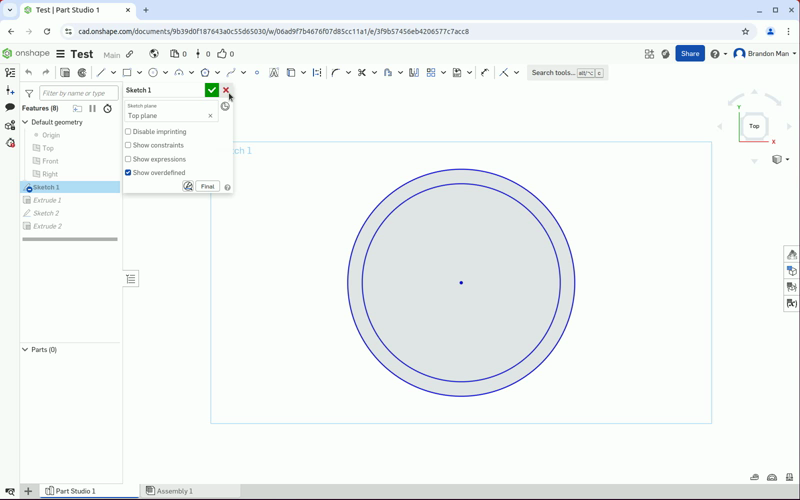
key(shift+s)
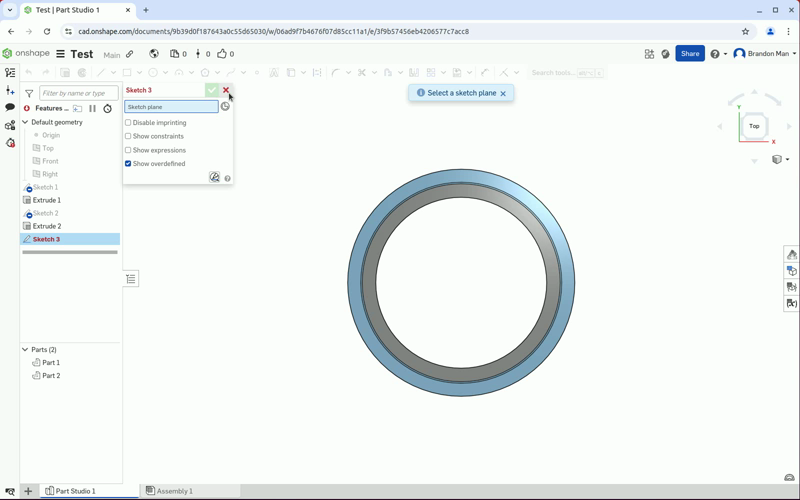
mouse_move(73, 150)
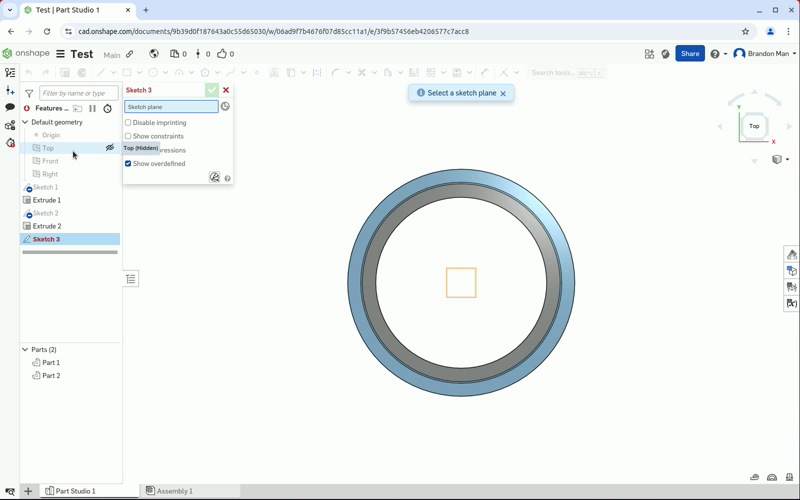
click(73, 150)
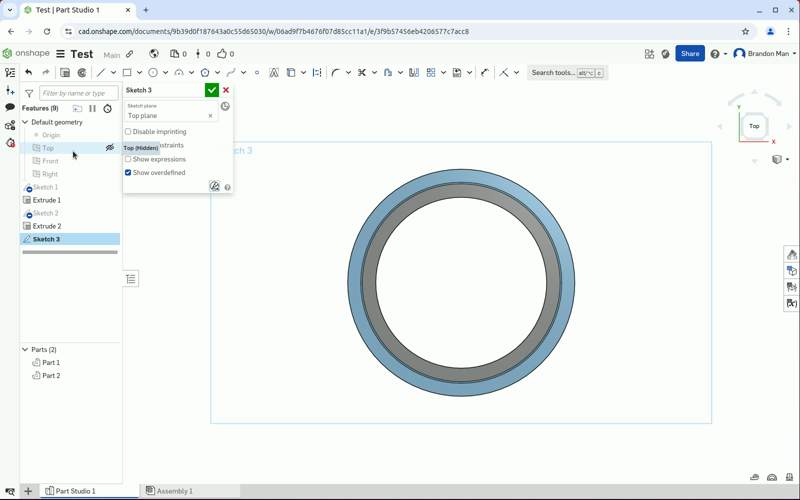
mouse_move(73, 352)
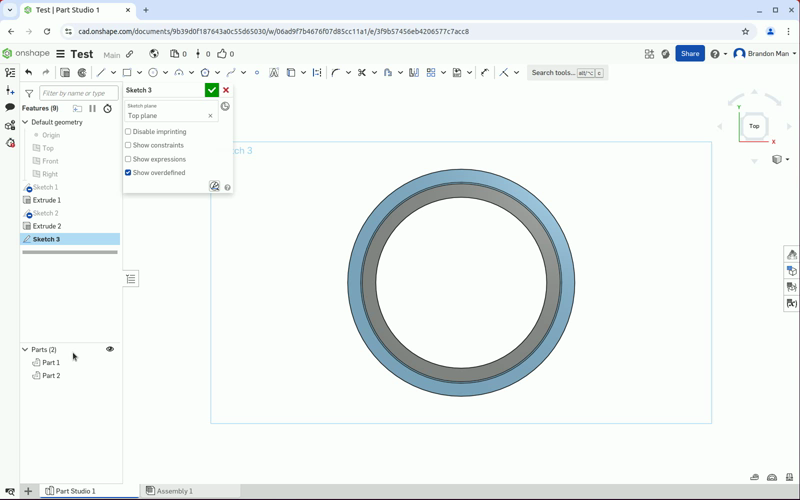
key(y)
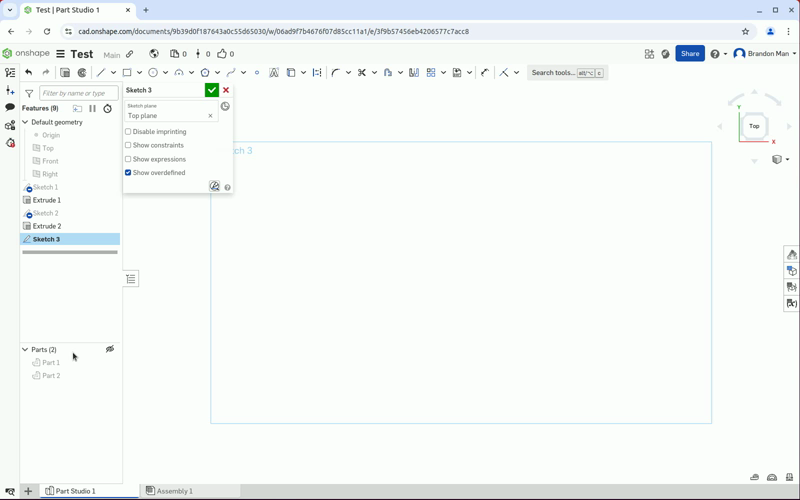
key(c)
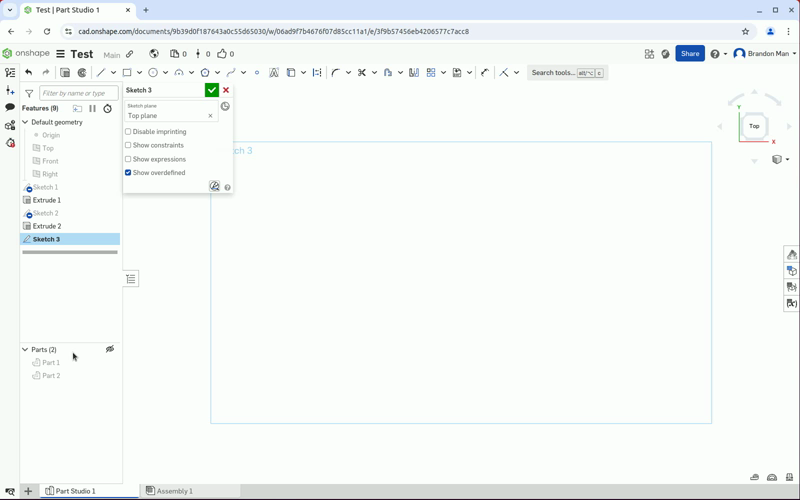
key_down(shift)
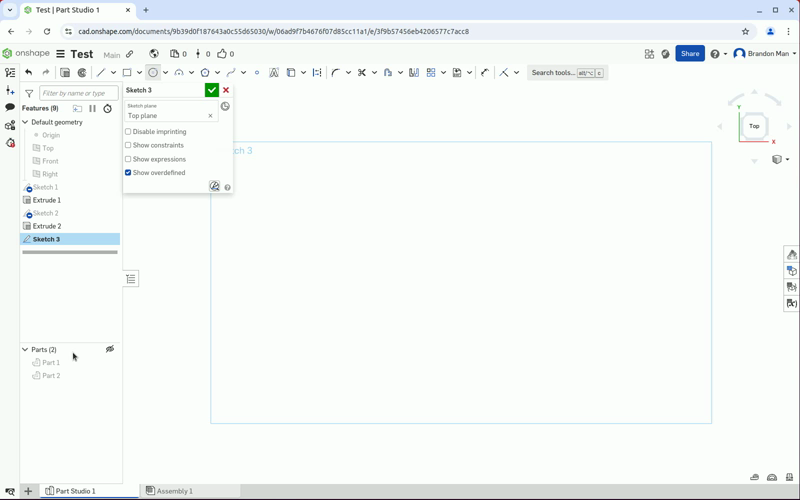
mouse_move(461, 282)
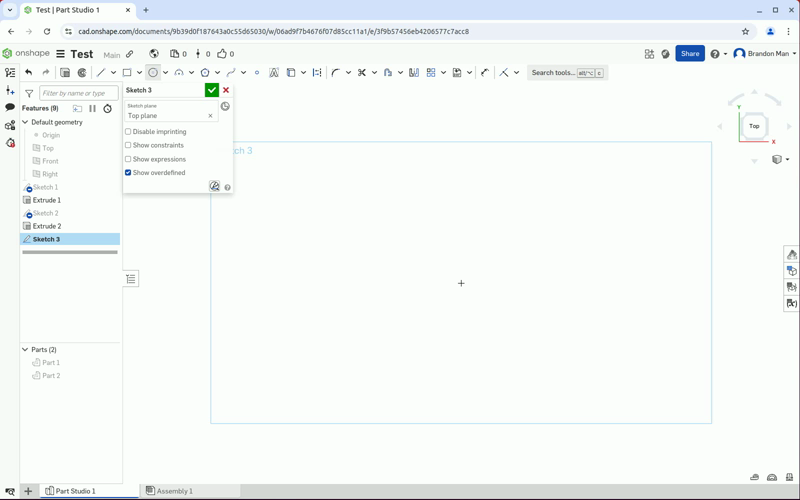
click(461, 282)
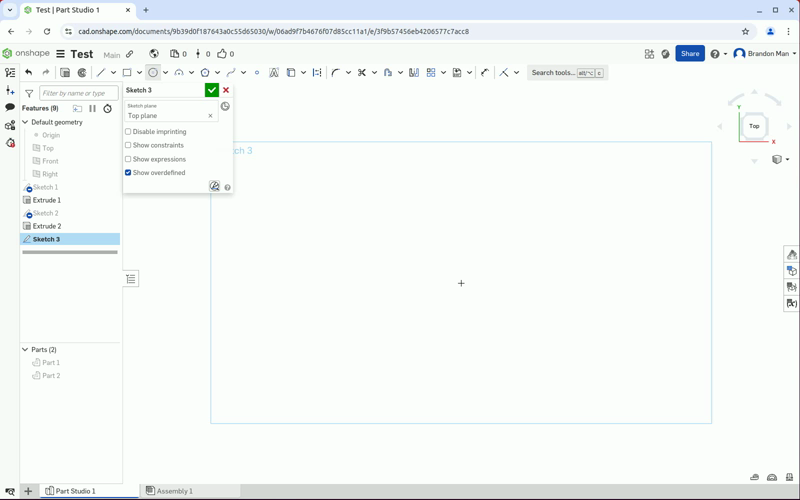
key_up(shift)
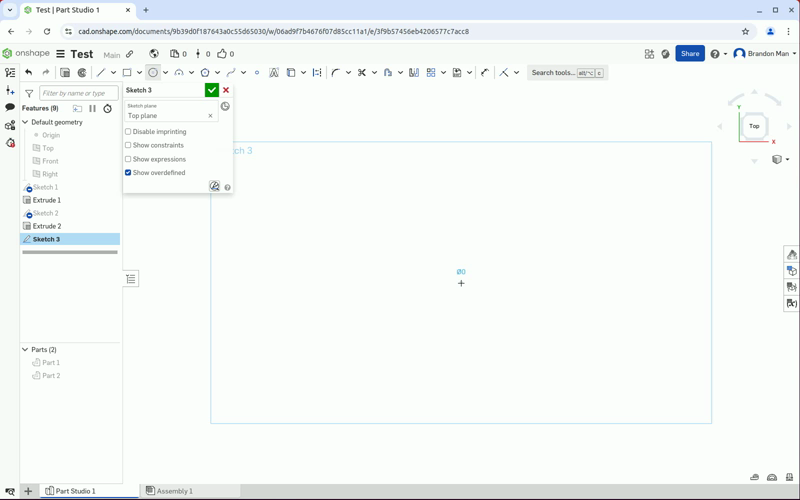
mouse_move(548, 282)
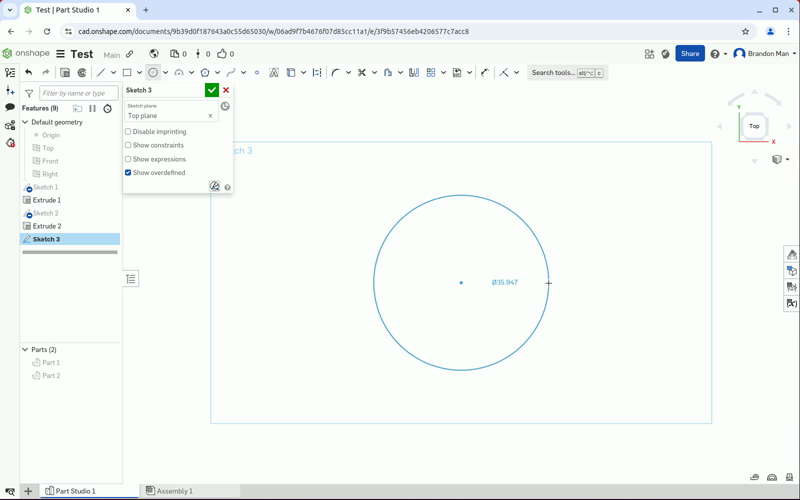
click(548, 282)
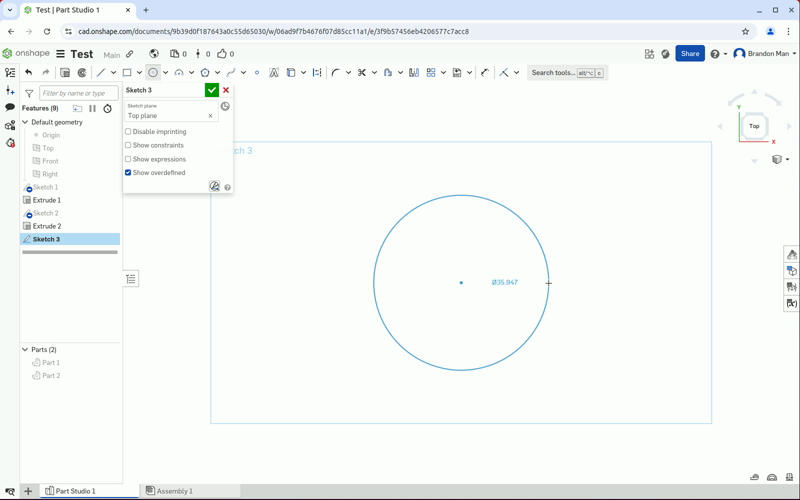
key(esc)
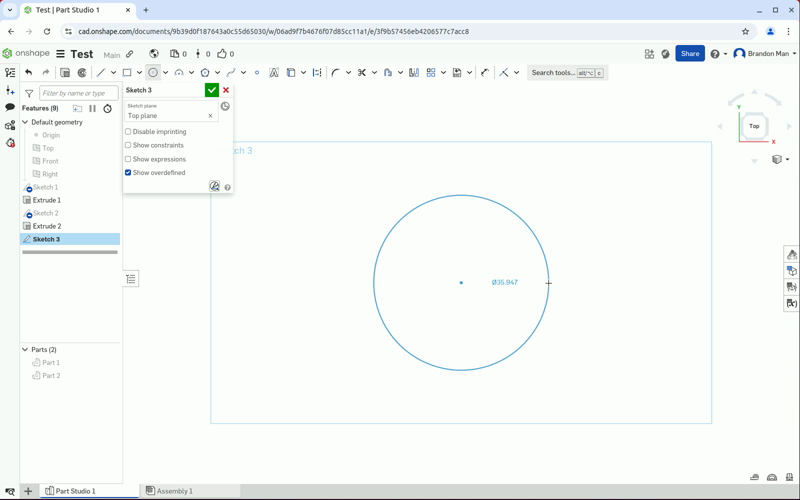
mouse_move(526, 291)
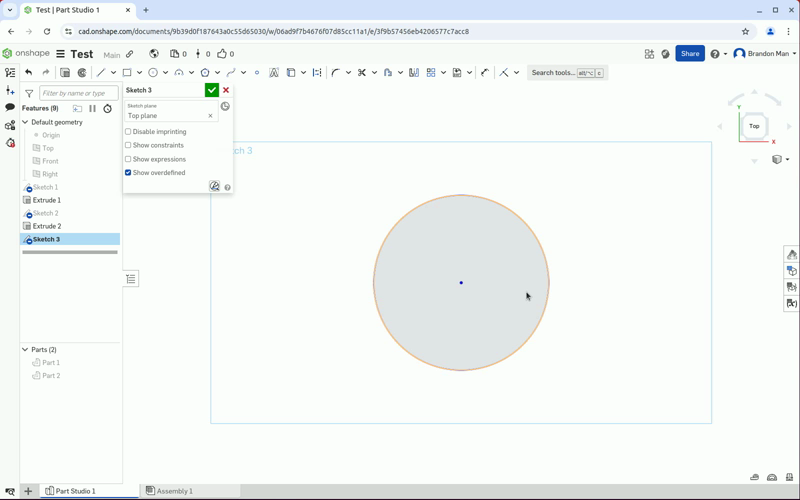
click(526, 291)
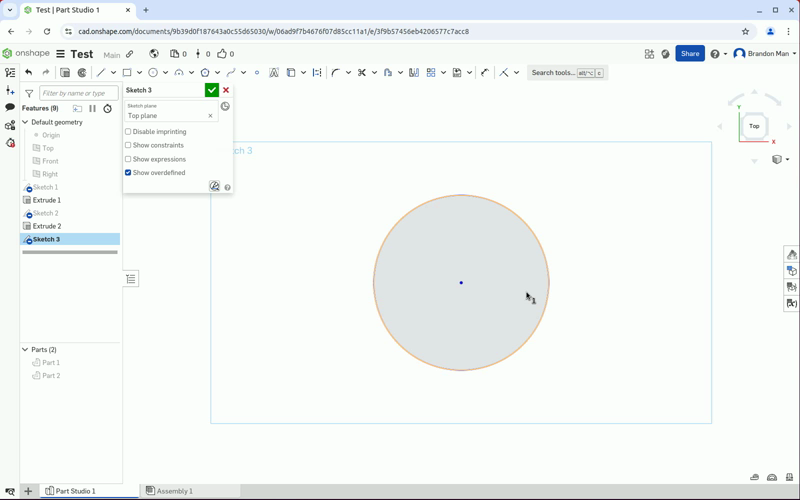
mouse_move(73, 352)
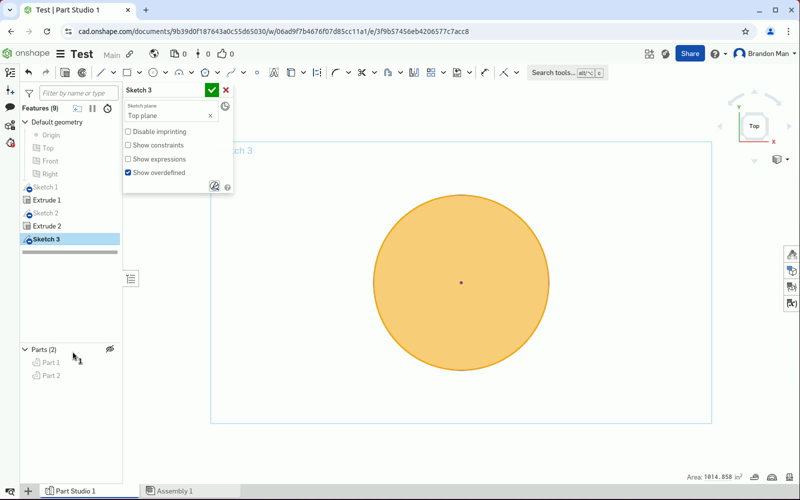
key(shift+y)
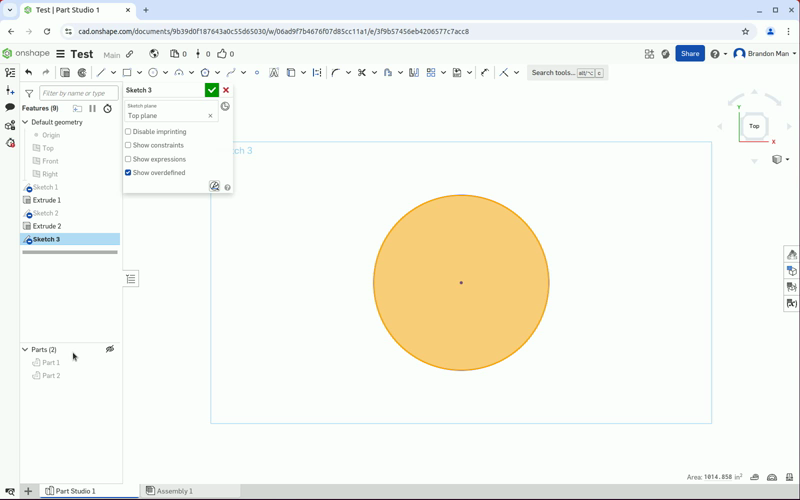
key(shift+e)
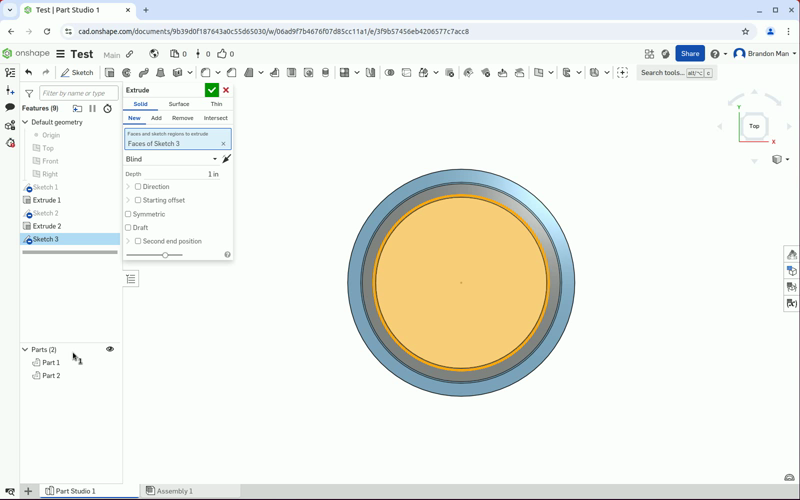
mouse_move(143, 106)
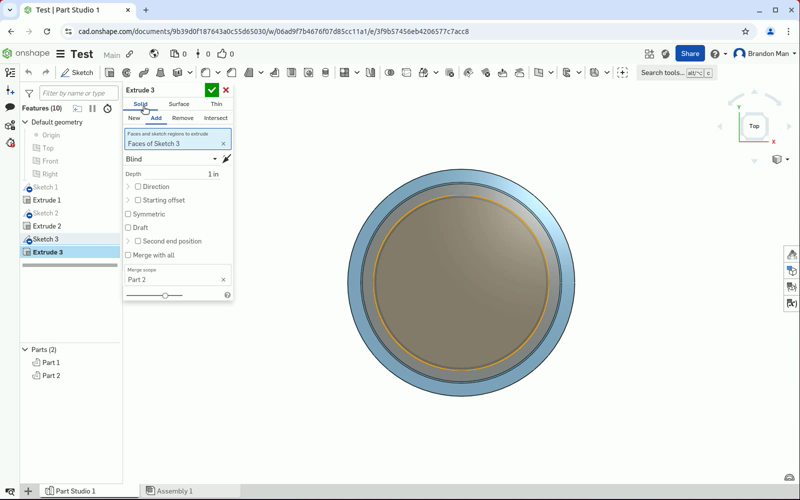
click(143, 106)
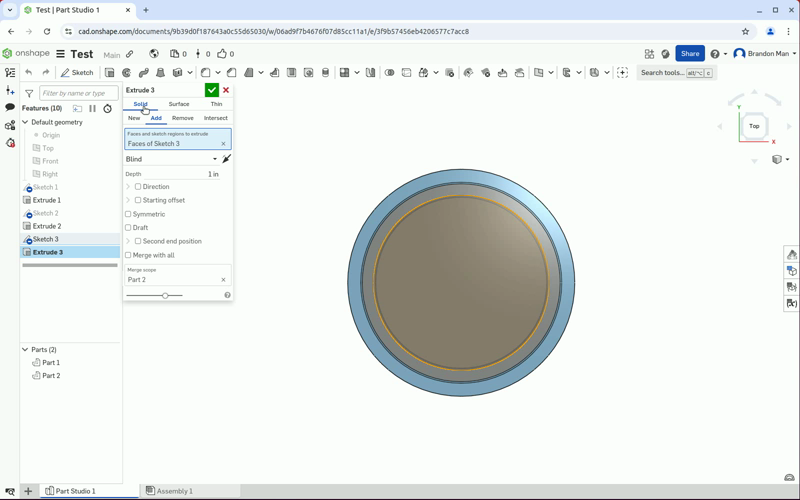
mouse_move(137, 120)
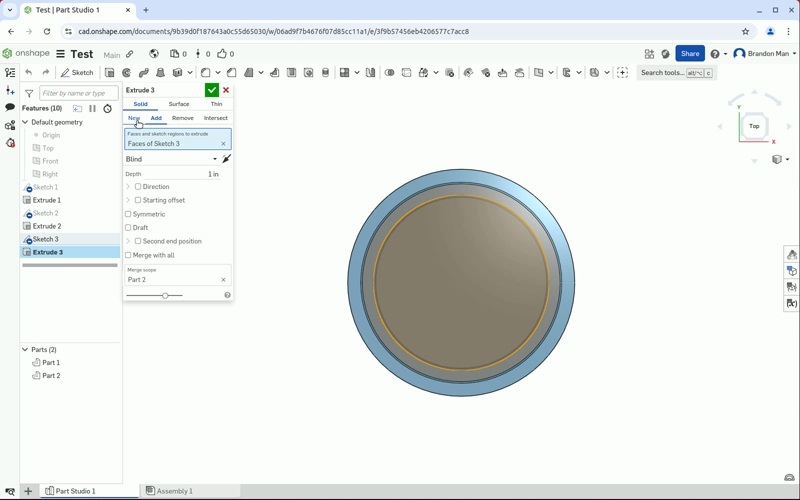
click(137, 120)
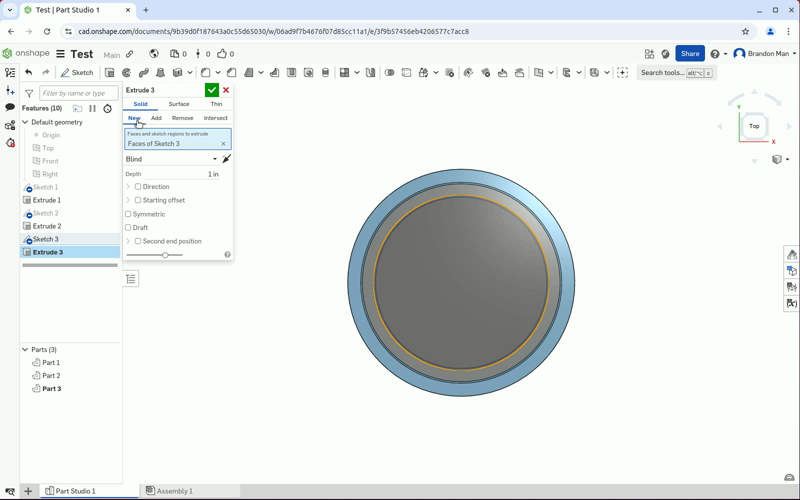
key(tab, 4)
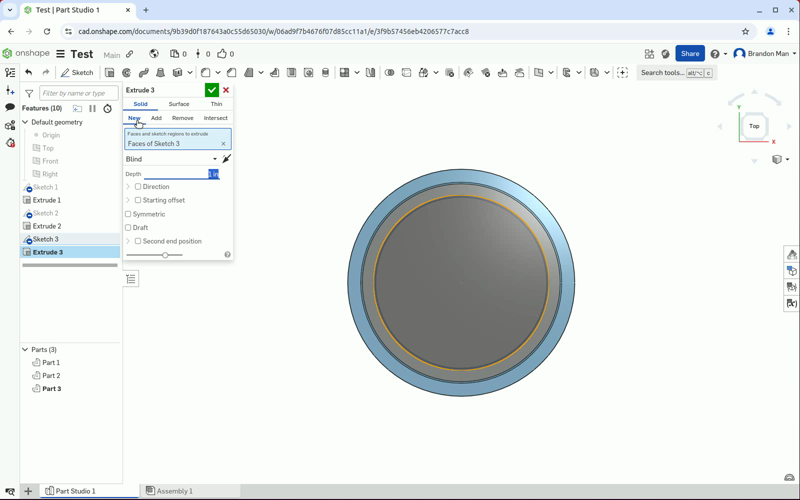
text(-7.221)
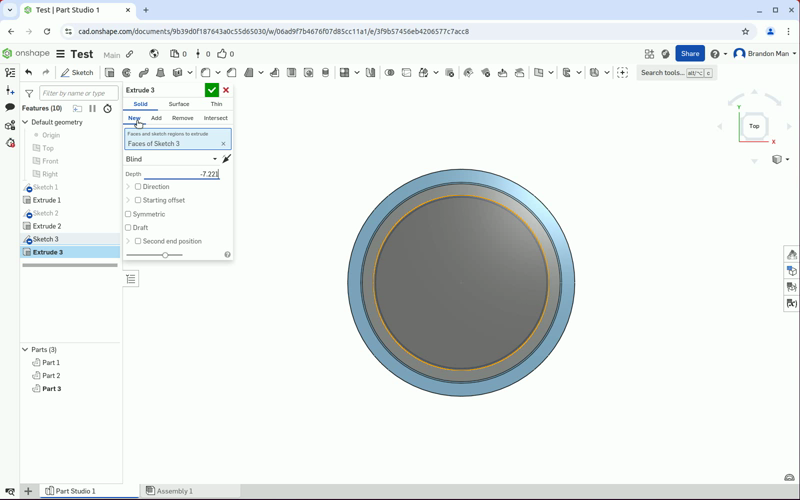
key(enter)
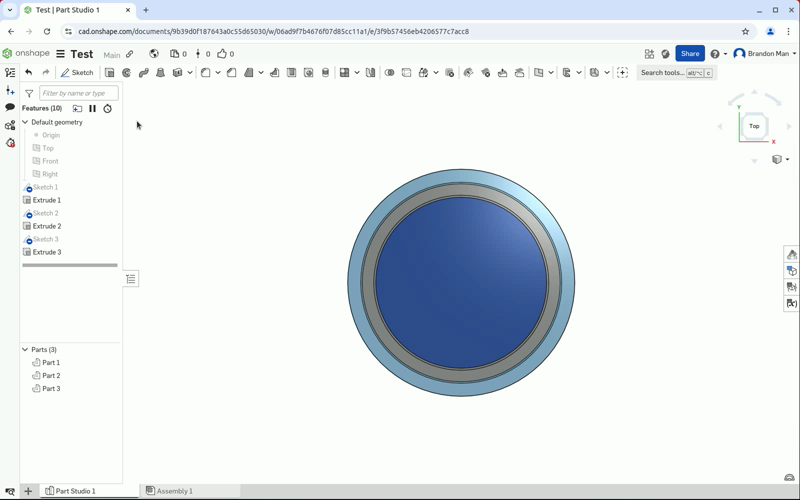
key(shift+h)
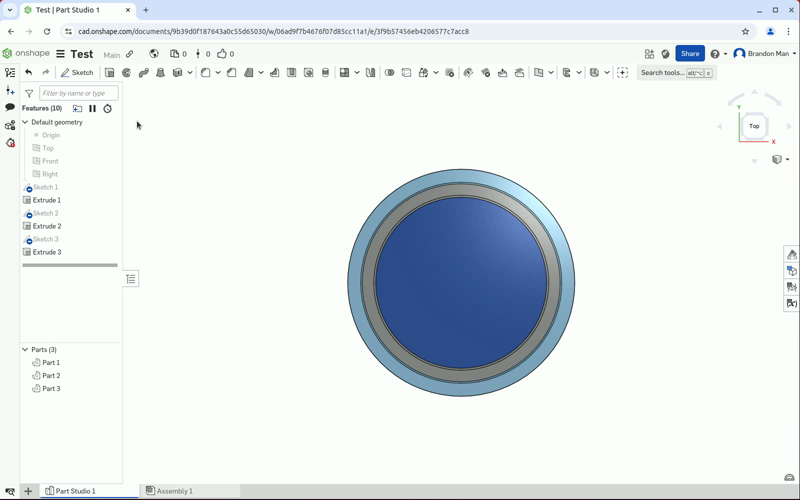
key(shift+h)
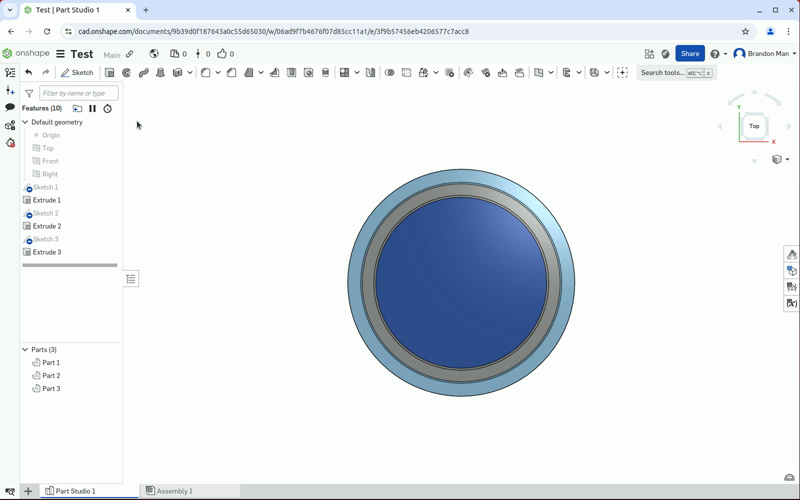
key(shift+7)
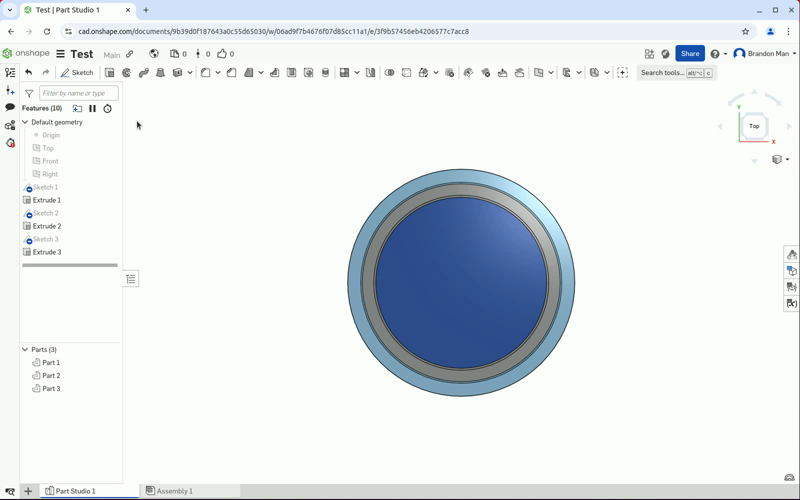
key(up, 3)
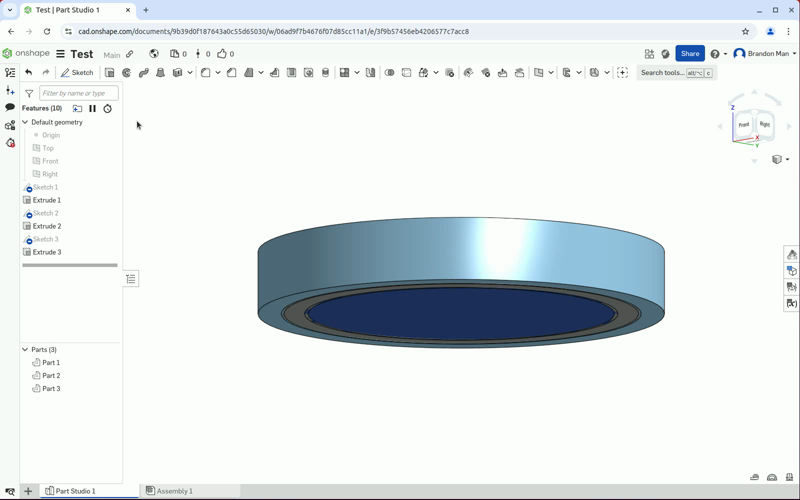
key(left, 3)
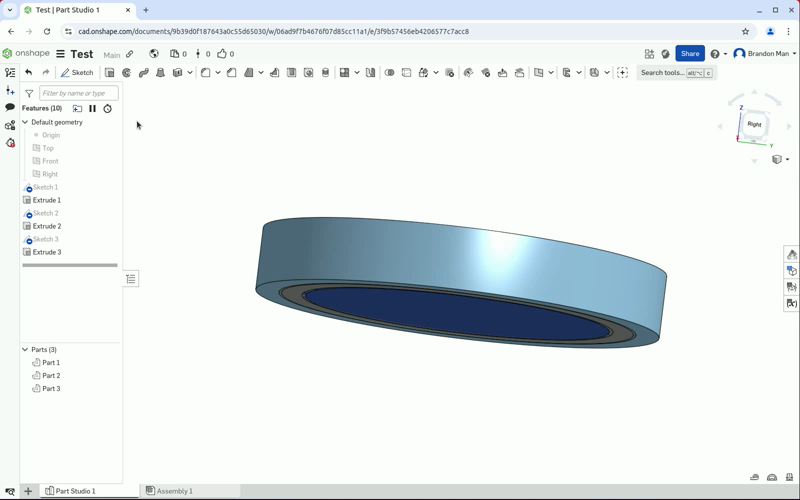
key(right, 3)
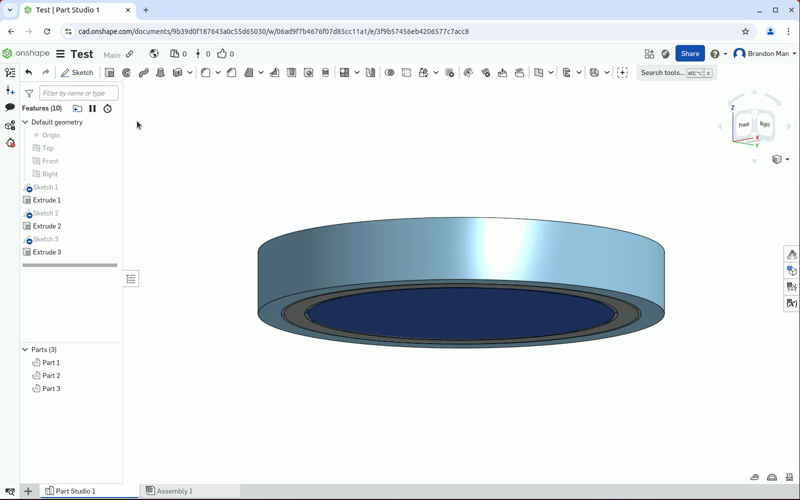
key(down, 3)
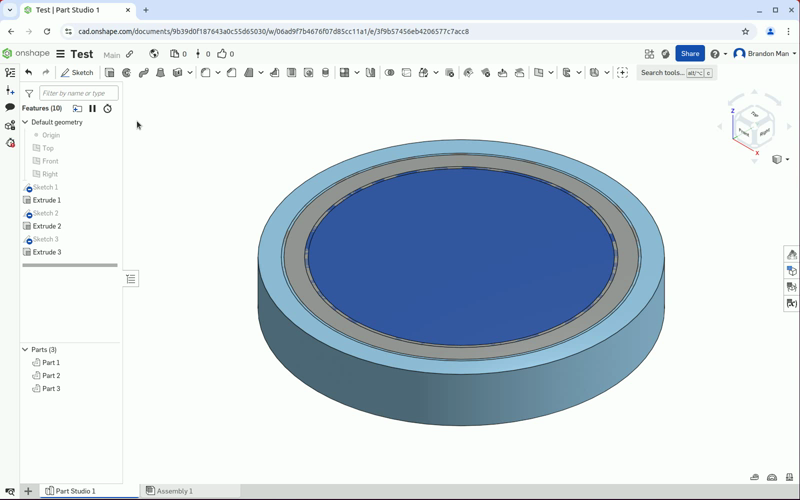
mouse_move(73, 189)
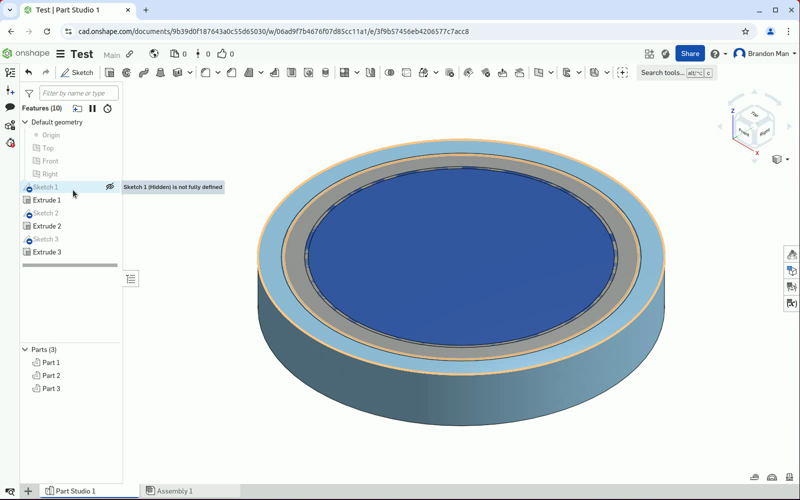
click(73, 189)